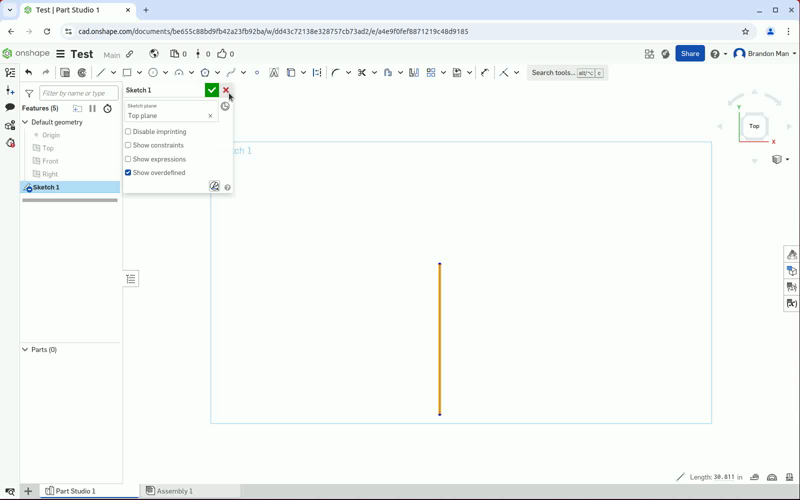
key(shift+h)
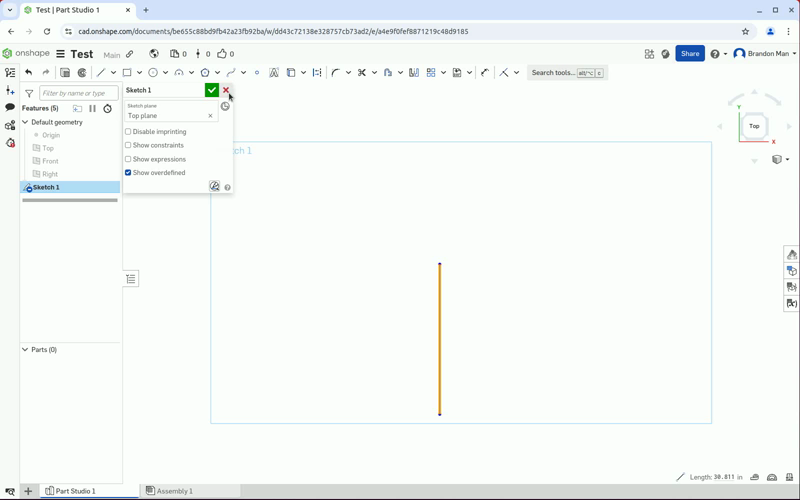
key(shift+s)
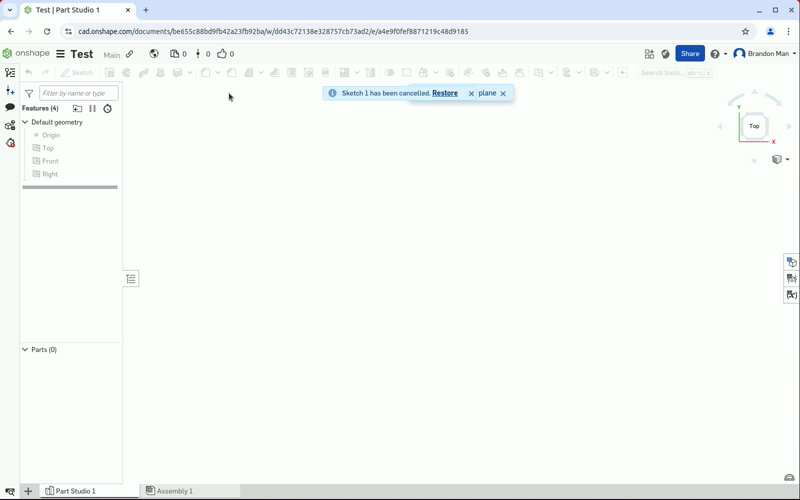
mouse_move(73, 150)
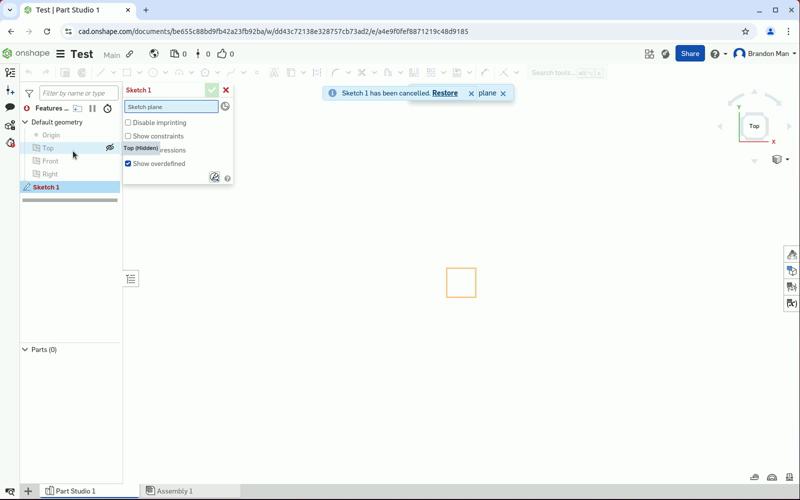
click(73, 150)
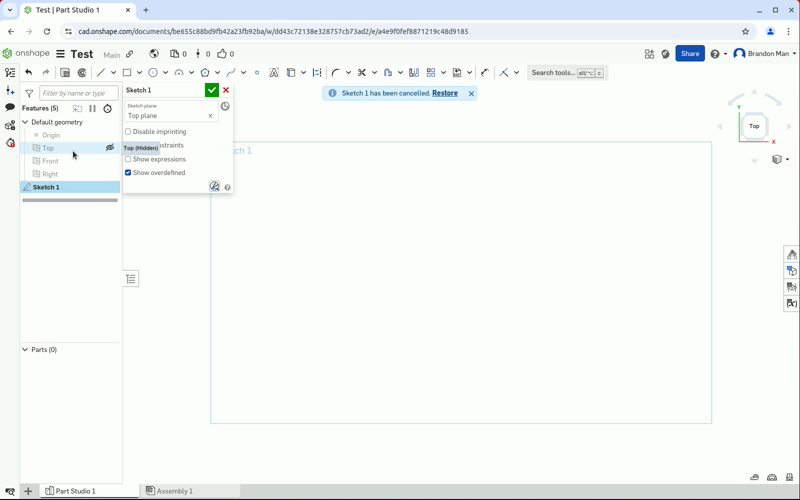
mouse_move(73, 352)
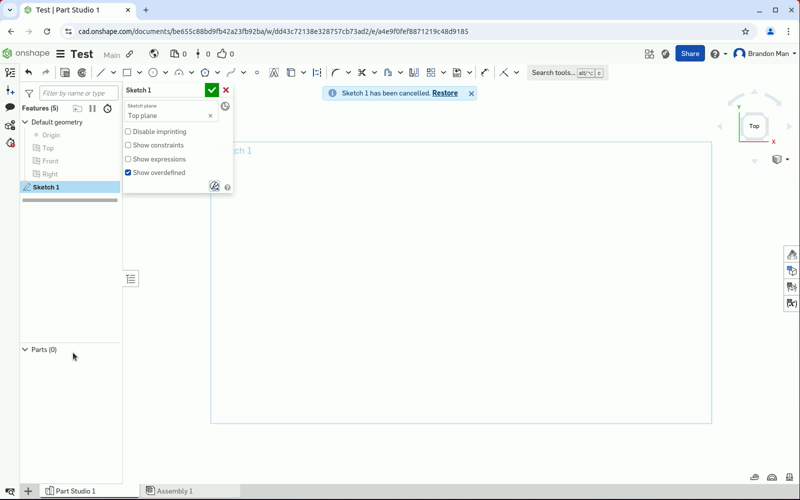
key(y)
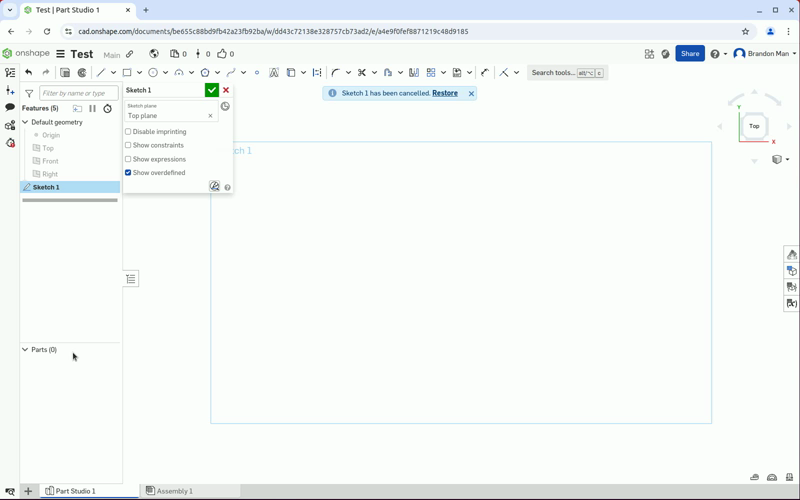
key(c)
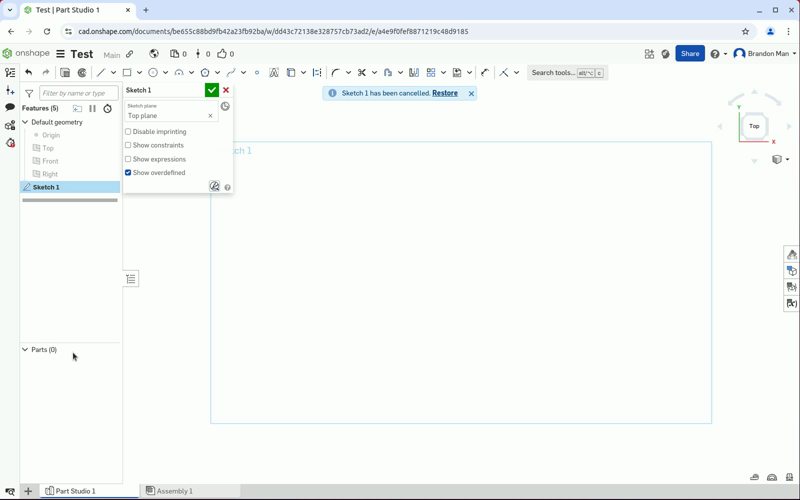
key_down(shift)
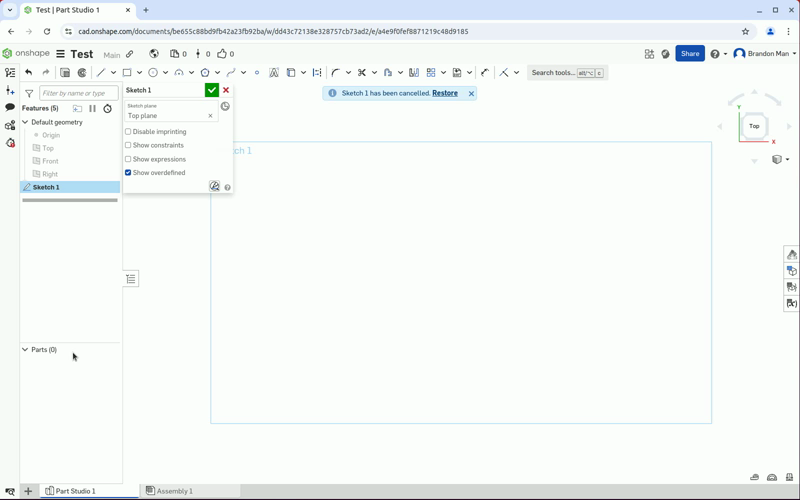
mouse_move(570, 280)
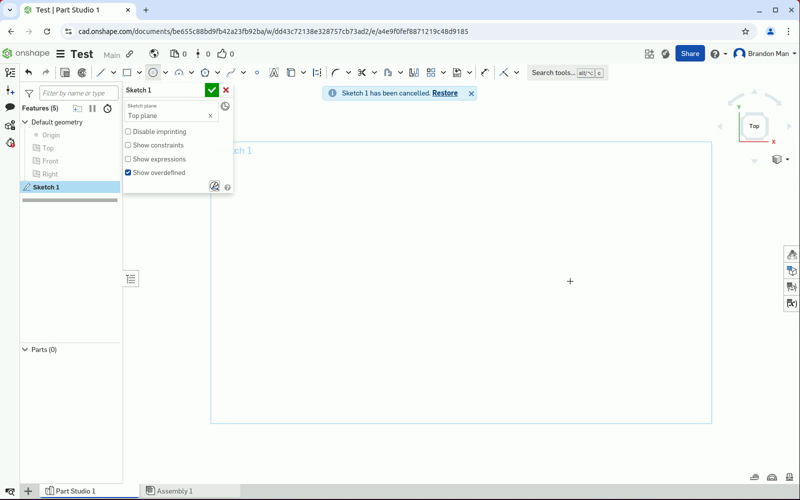
click(570, 280)
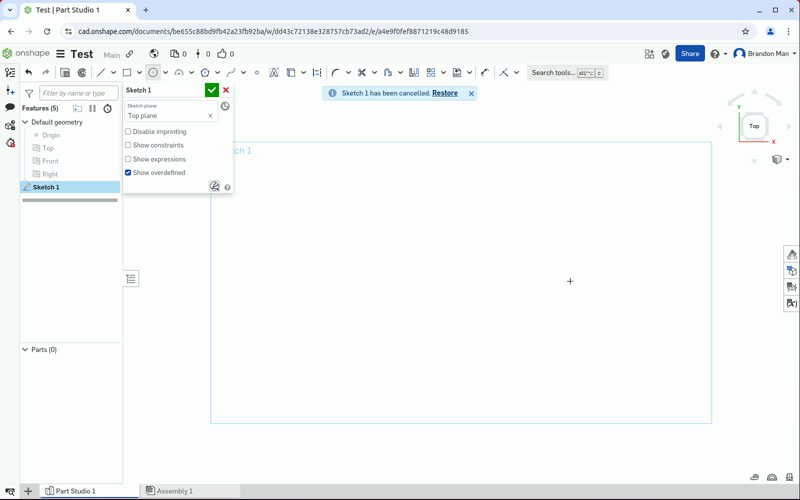
key_up(shift)
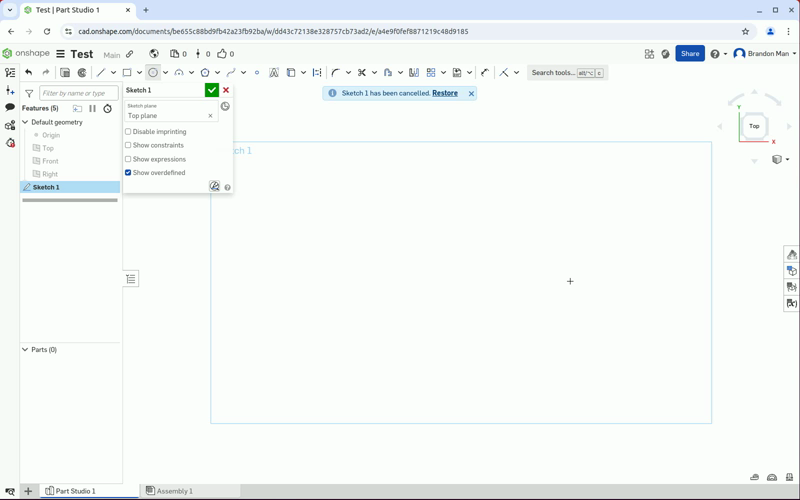
mouse_move(574, 280)
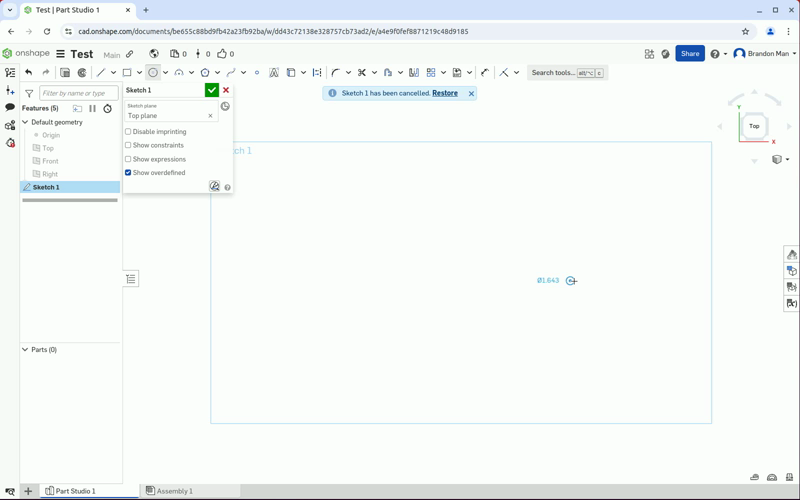
click(574, 280)
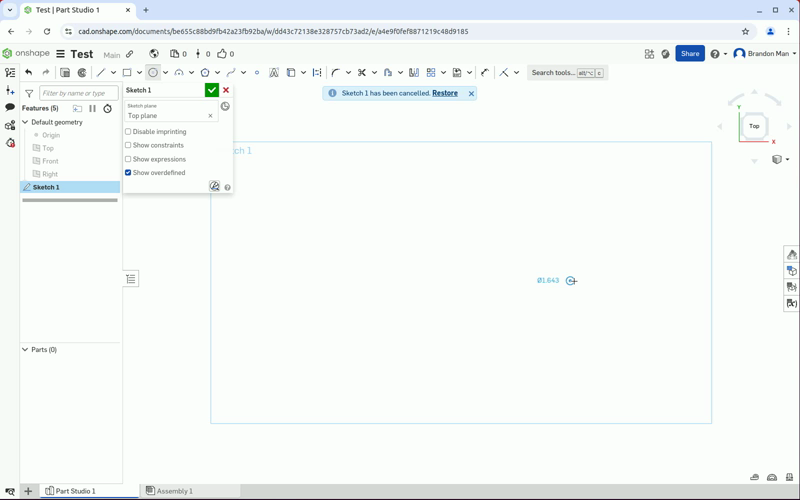
key(esc)
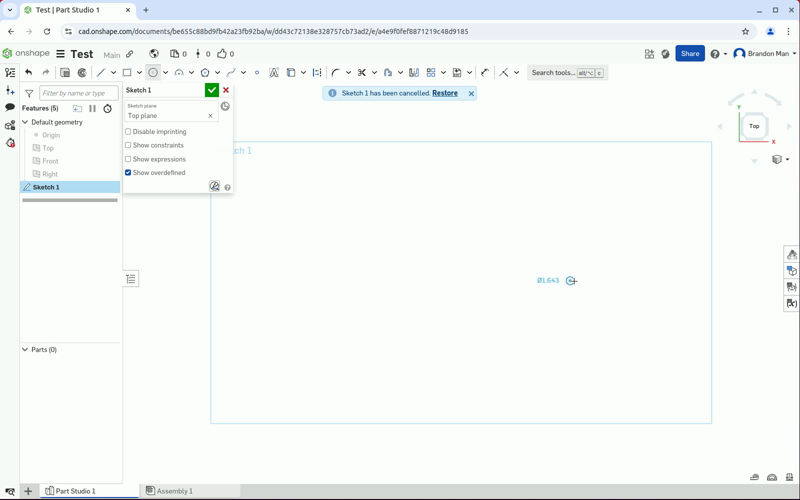
mouse_move(572, 282)
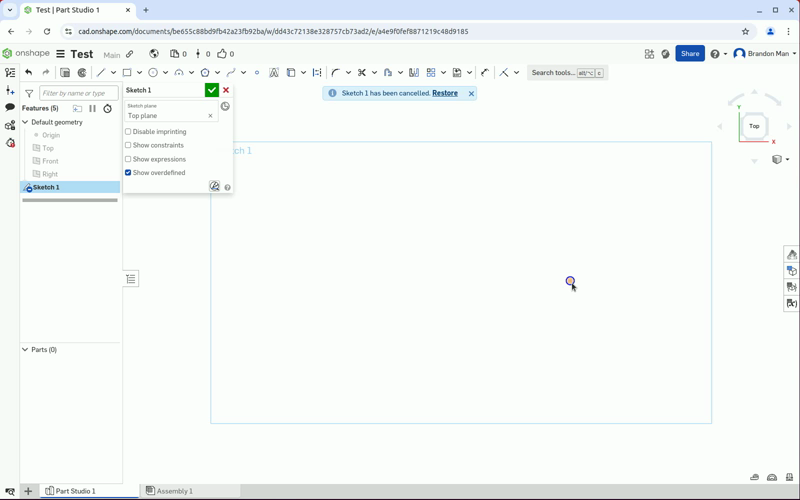
scroll(6)
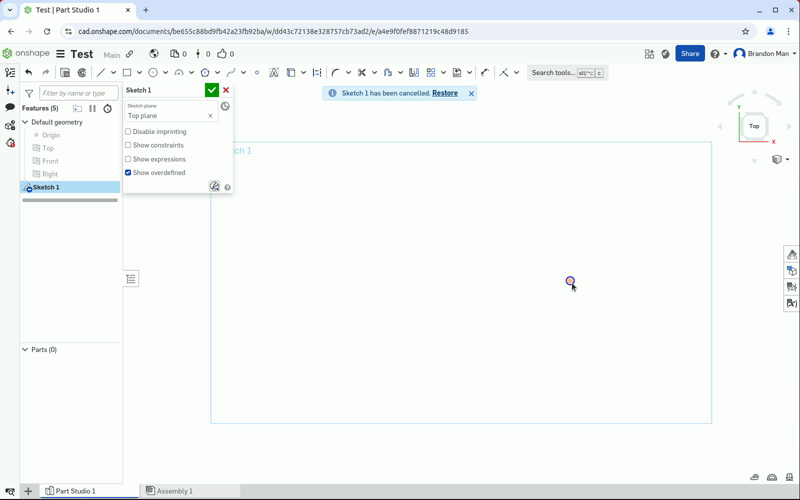
scroll(6)
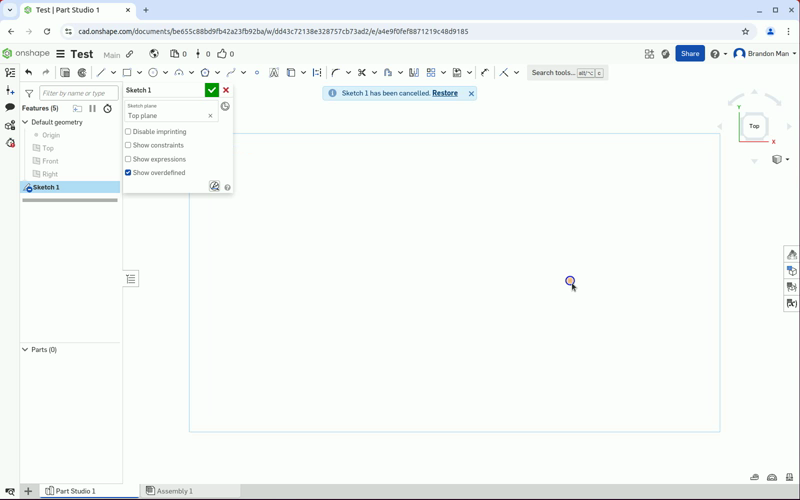
scroll(6)
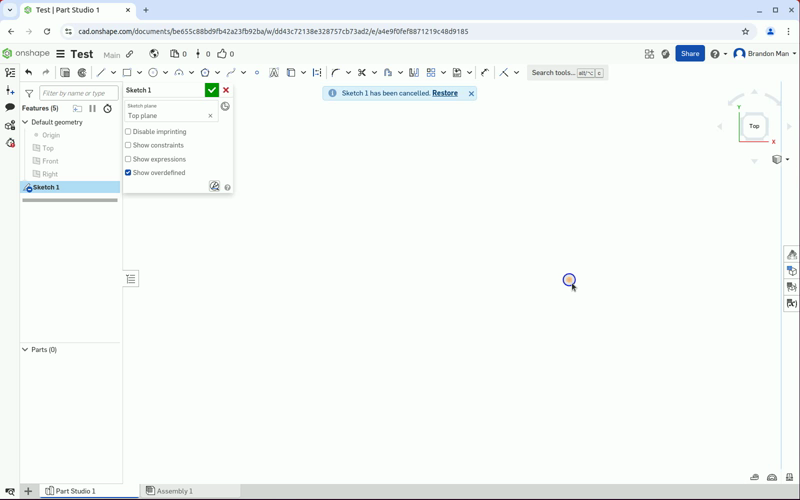
scroll(6)
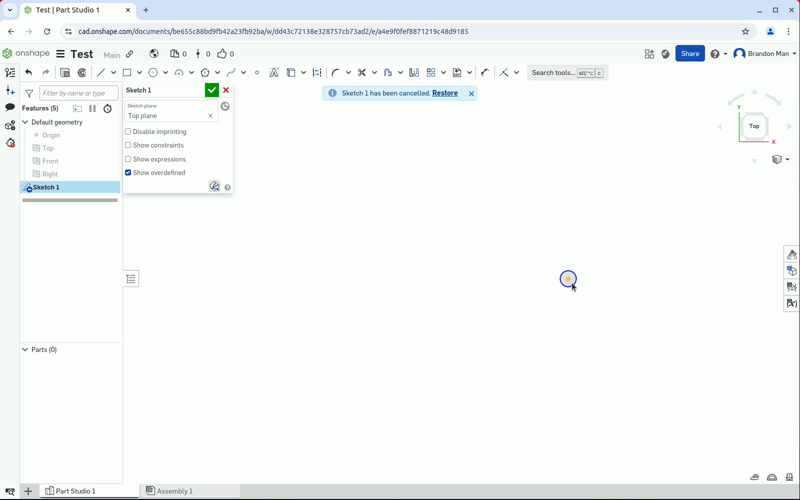
scroll(6)
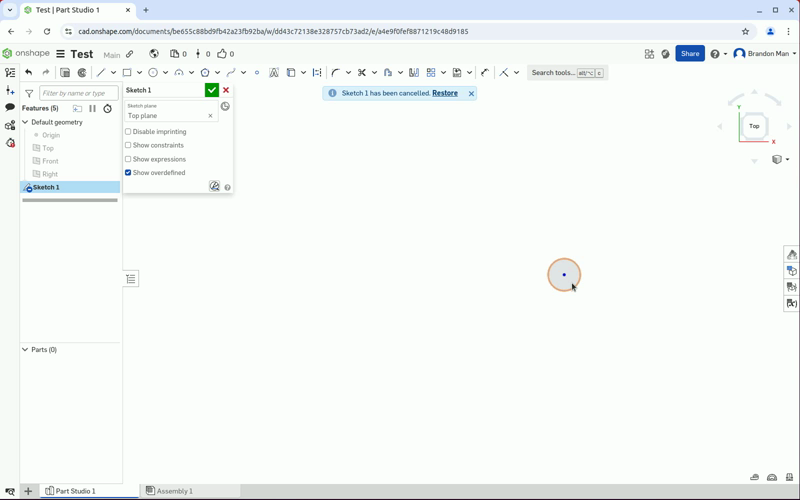
scroll(6)
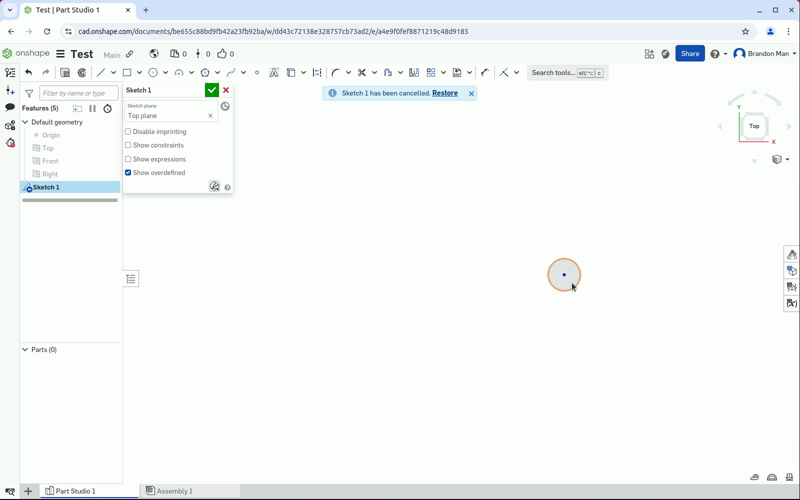
scroll(6)
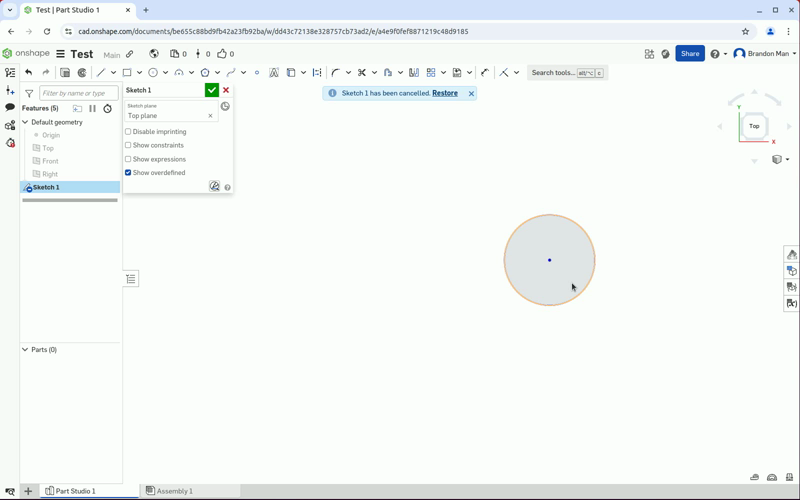
click(572, 282)
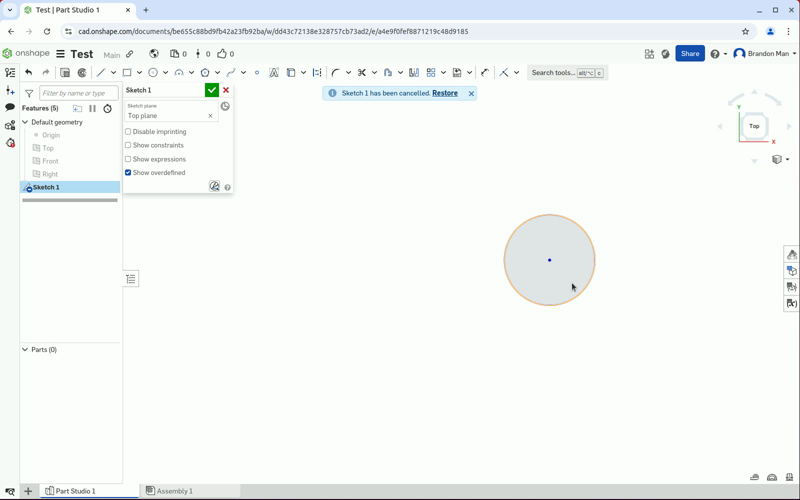
scroll(-6)
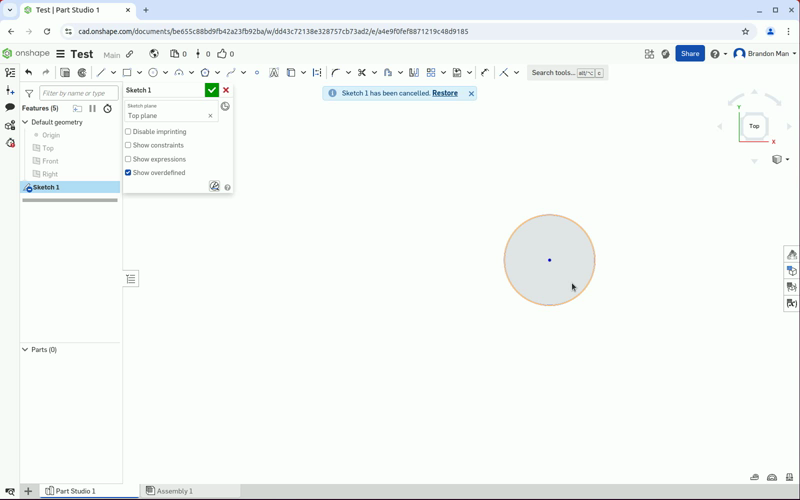
scroll(-6)
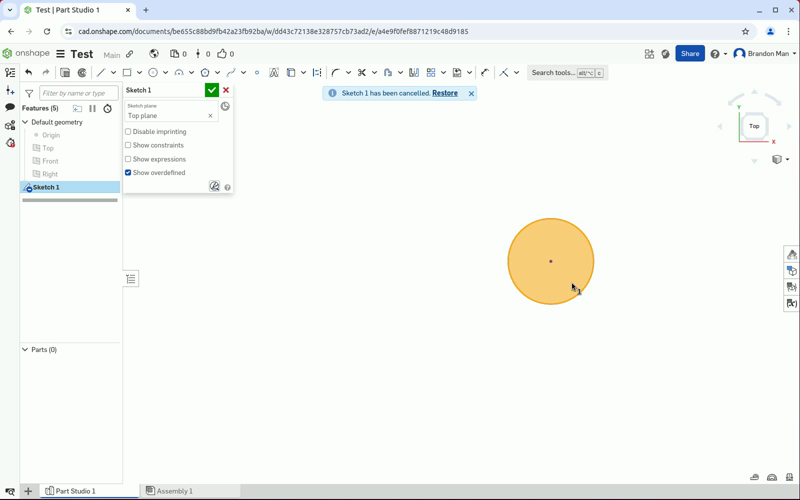
scroll(-6)
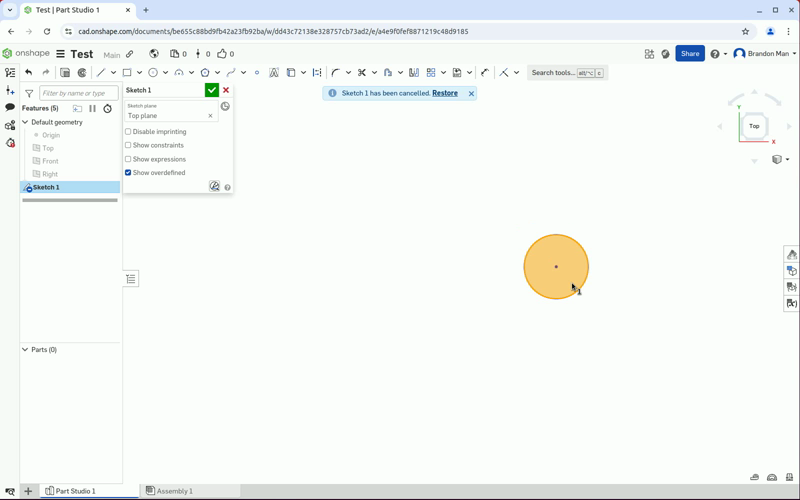
scroll(-6)
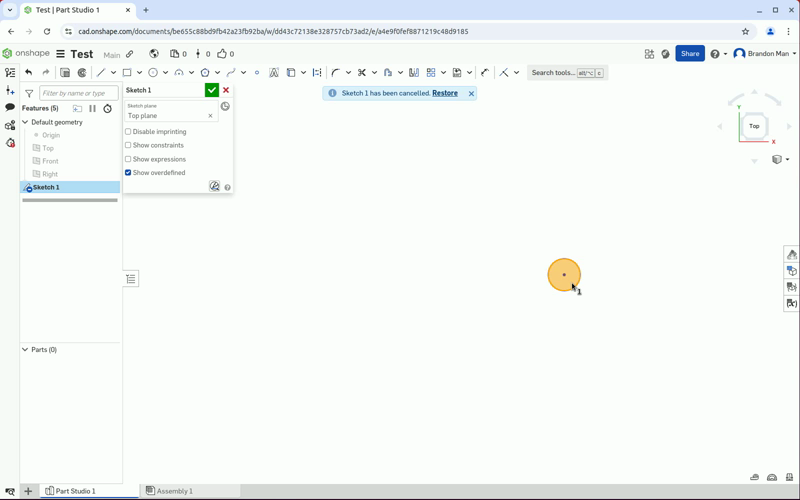
scroll(-6)
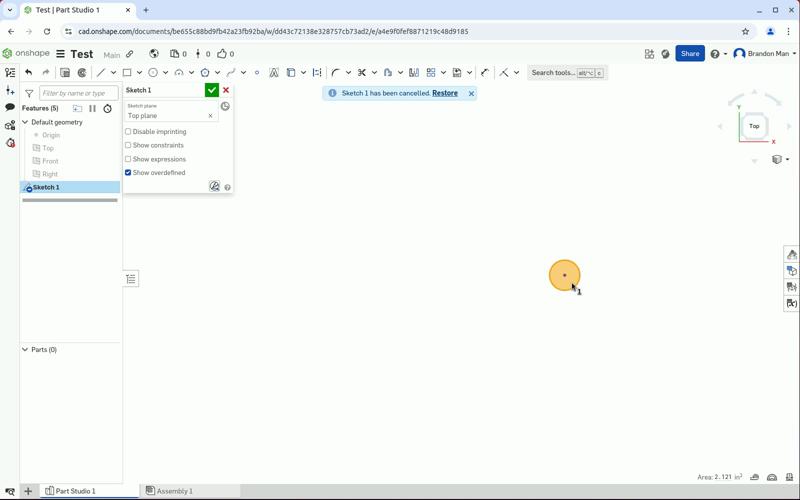
scroll(-6)
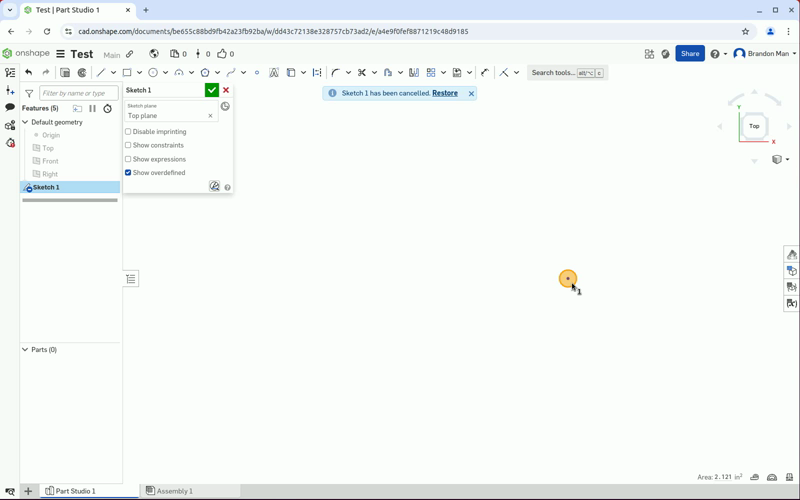
scroll(-6)
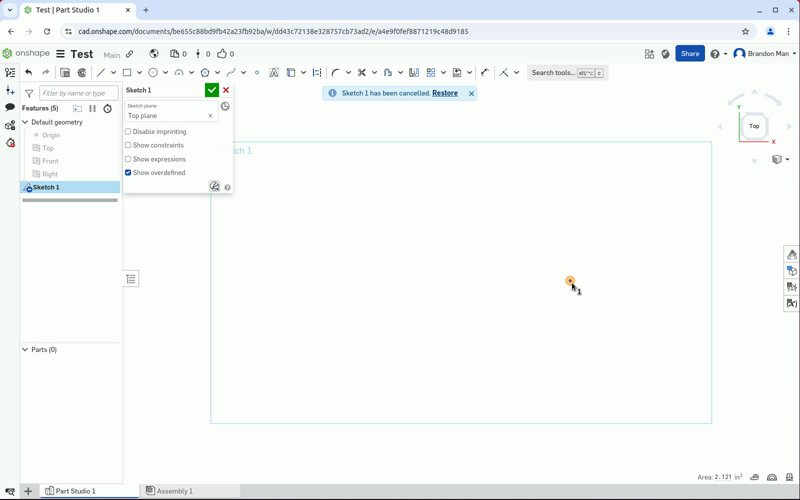
mouse_move(73, 352)
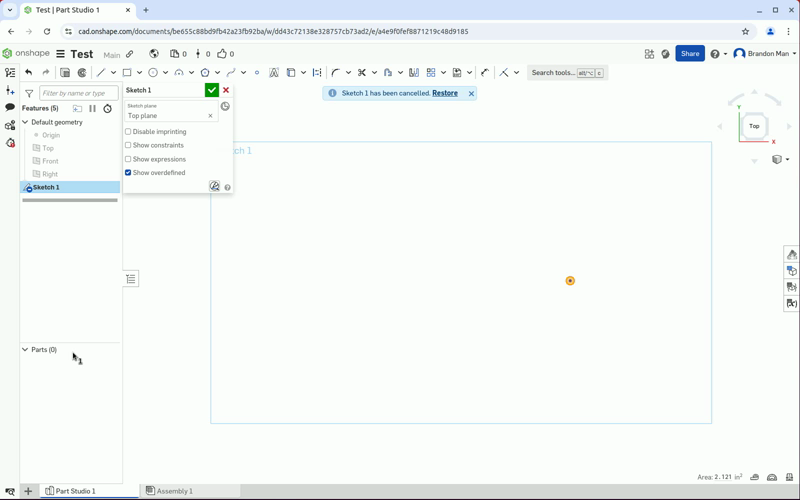
key(shift+y)
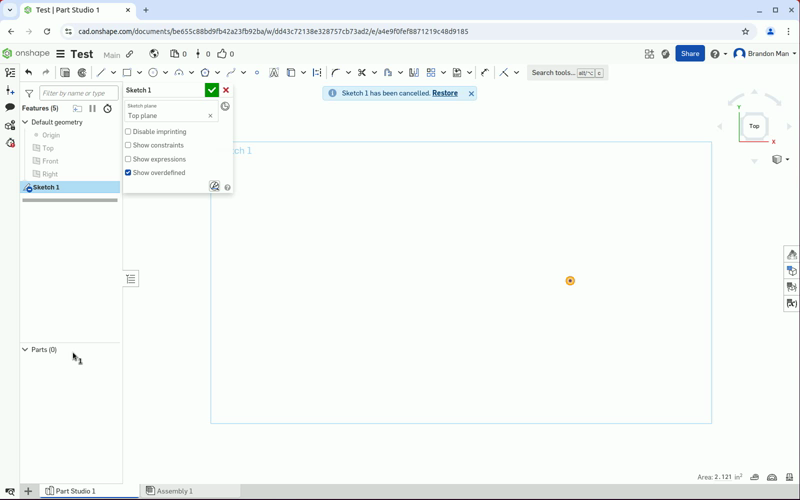
key(shift+e)
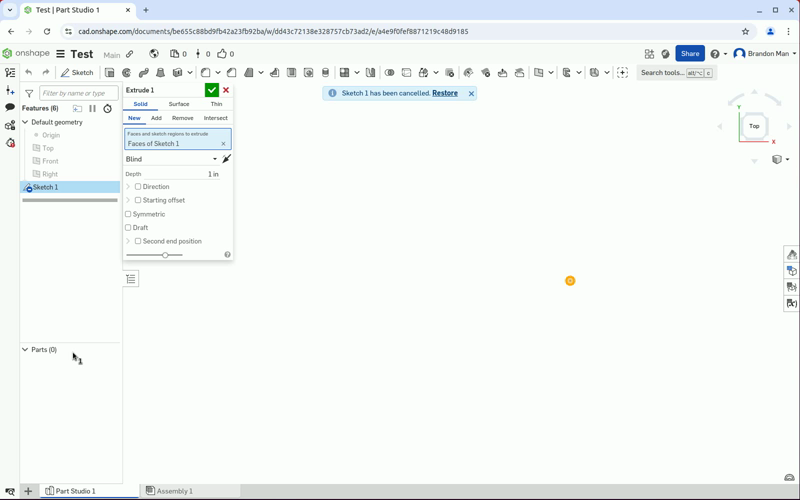
mouse_move(143, 106)
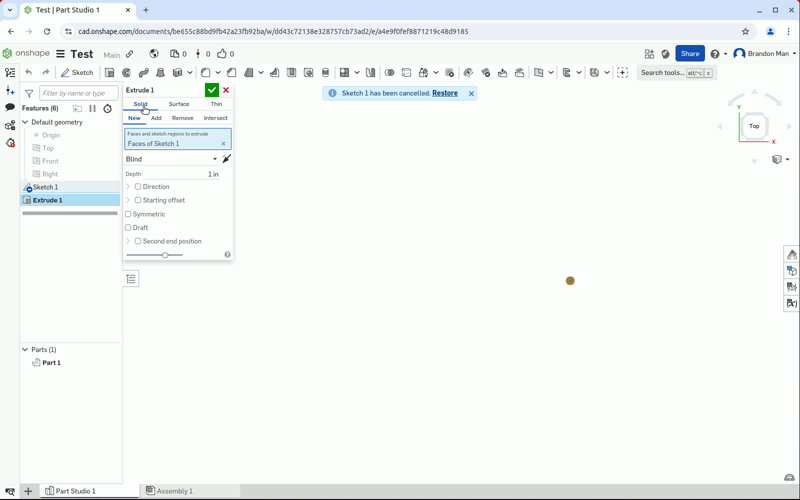
click(143, 106)
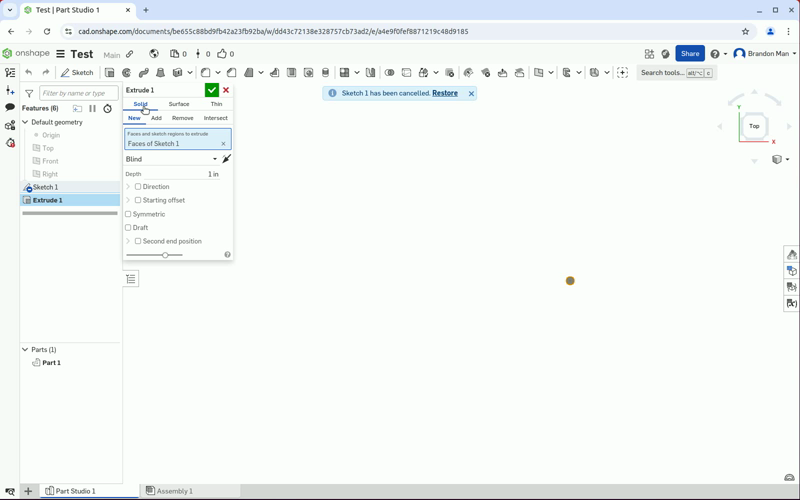
mouse_move(137, 120)
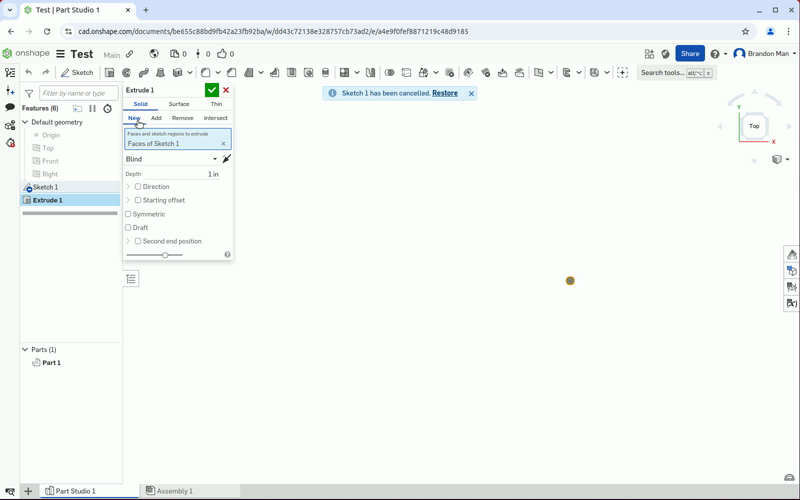
click(137, 120)
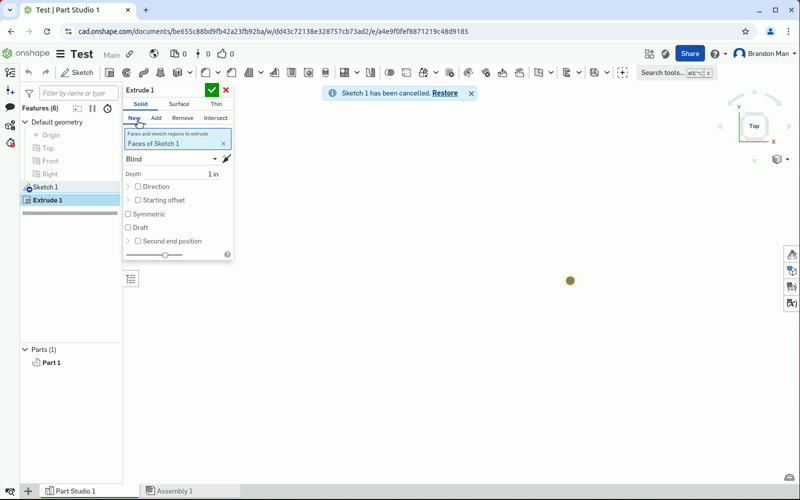
key(tab, 4)
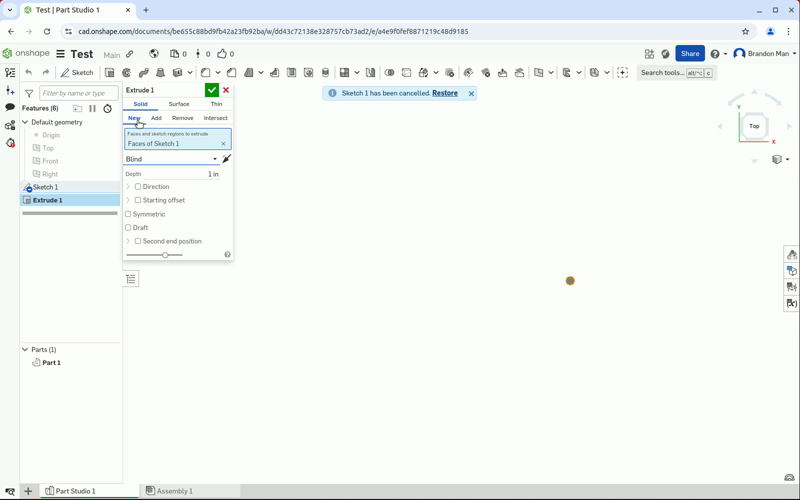
text(16.368)
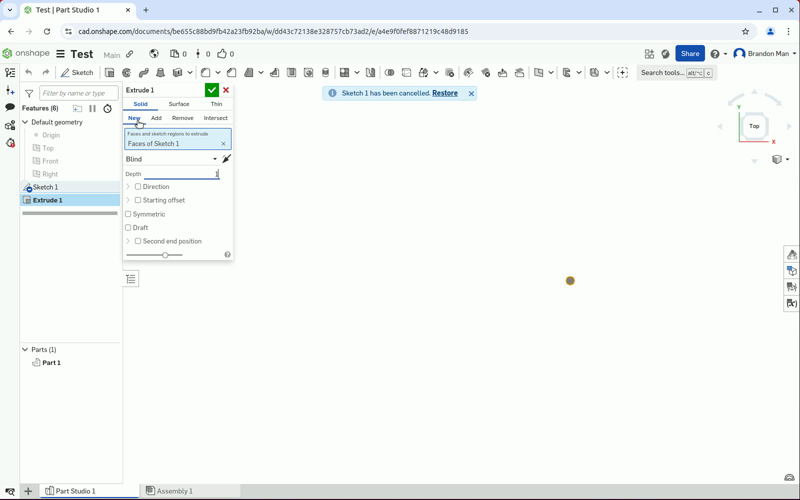
key(enter)
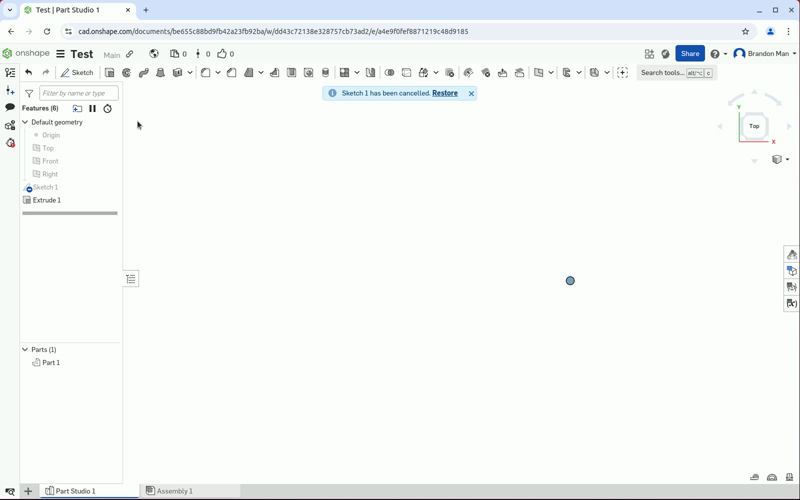
key(shift+h)
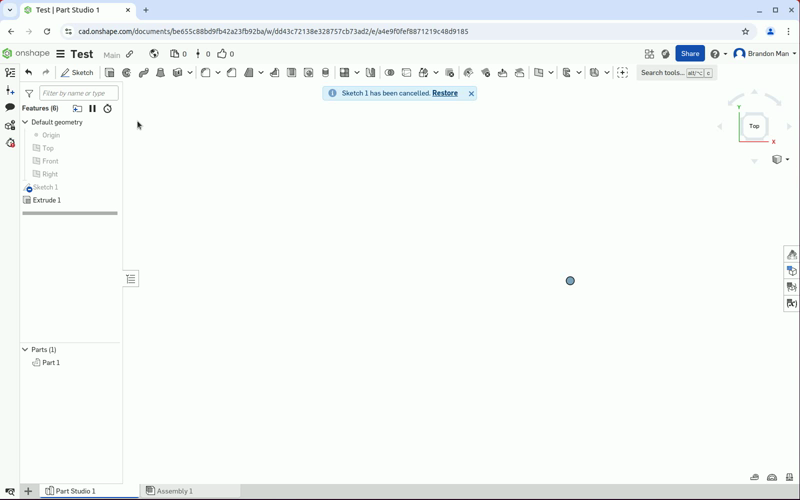
key(shift+h)
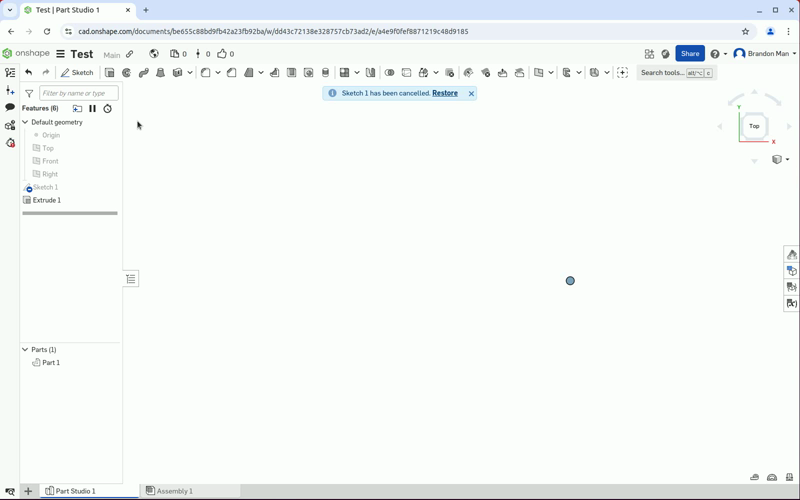
mouse_move(73, 189)
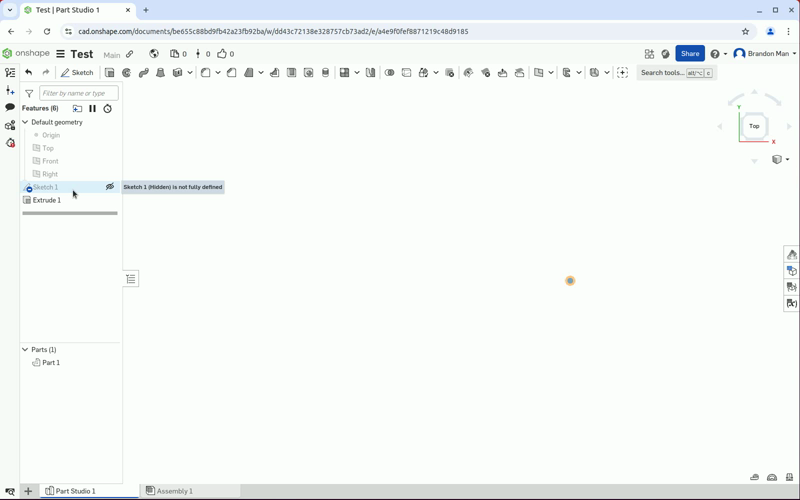
click(73, 189)
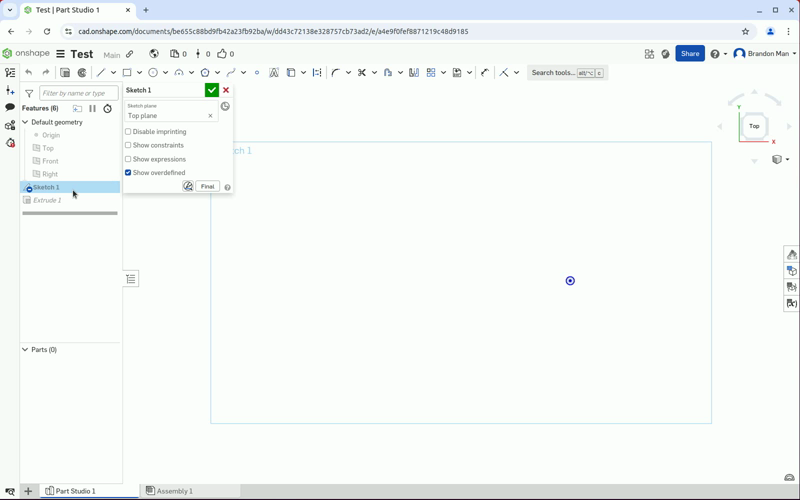
mouse_move(229, 92)
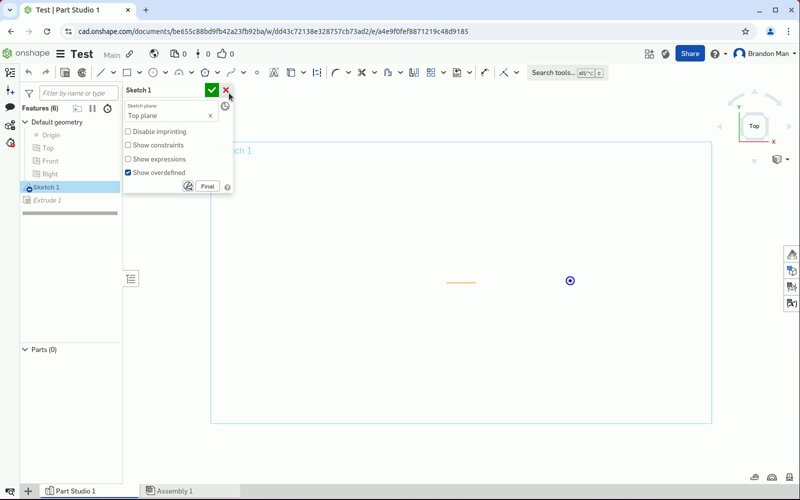
click(229, 92)
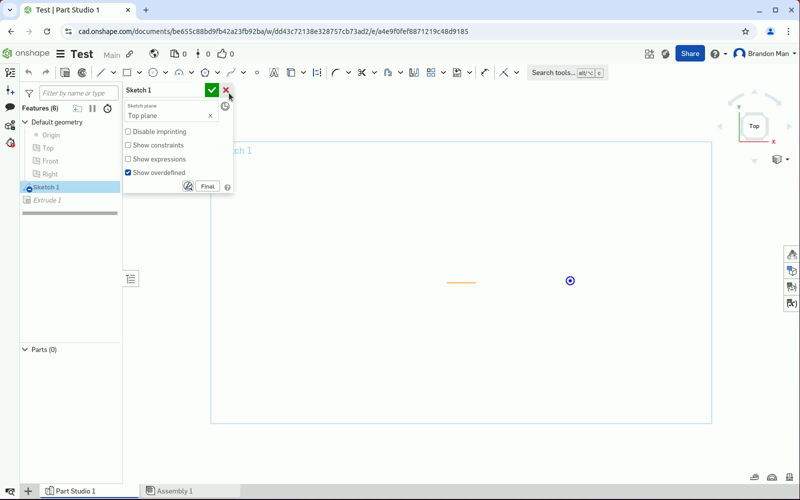
key(shift+s)
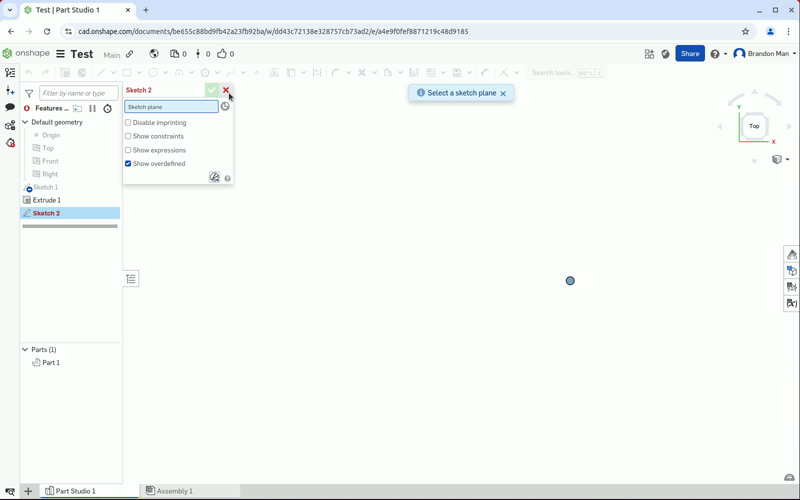
mouse_move(73, 150)
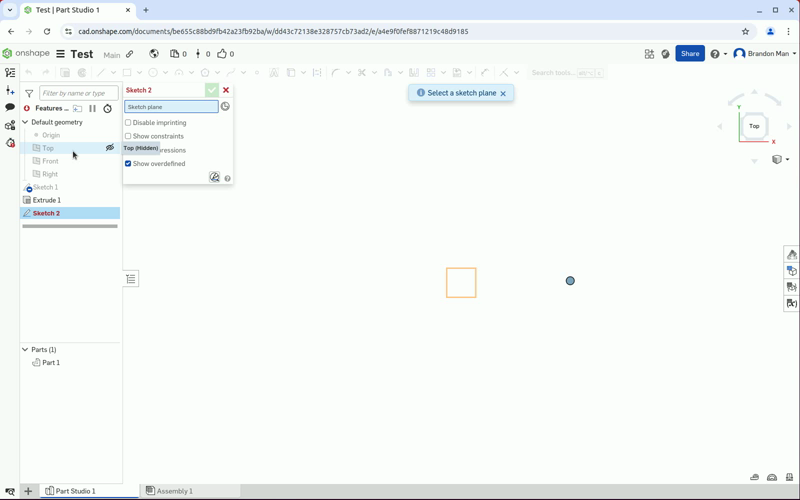
click(73, 150)
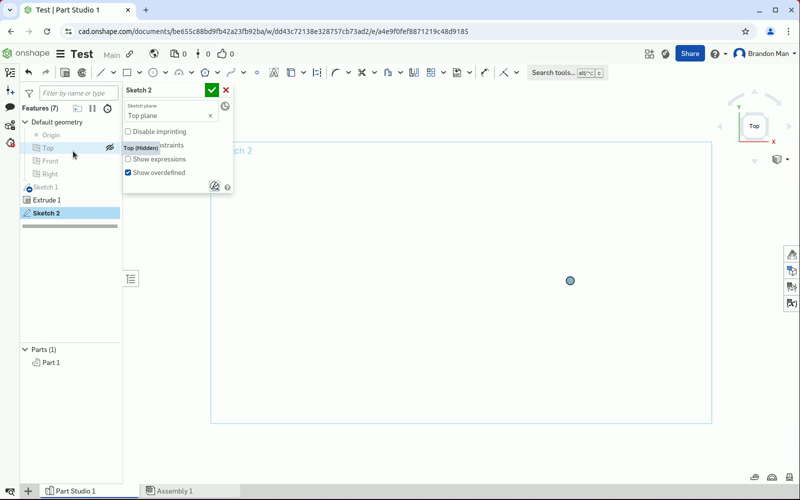
mouse_move(73, 352)
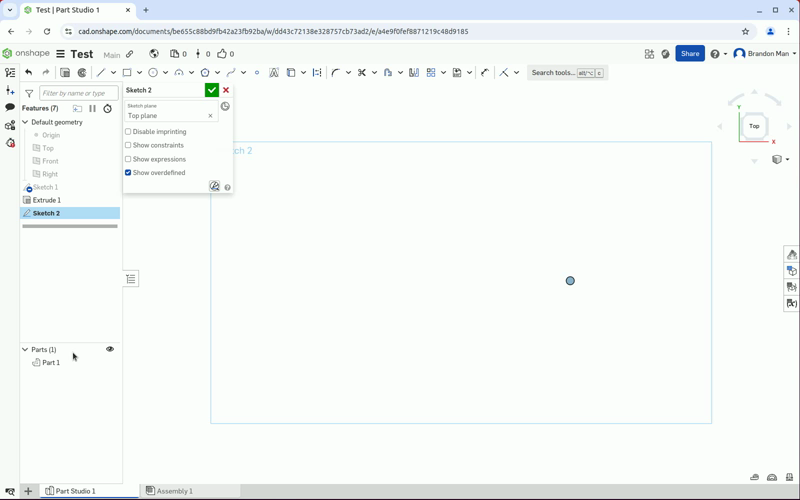
key(y)
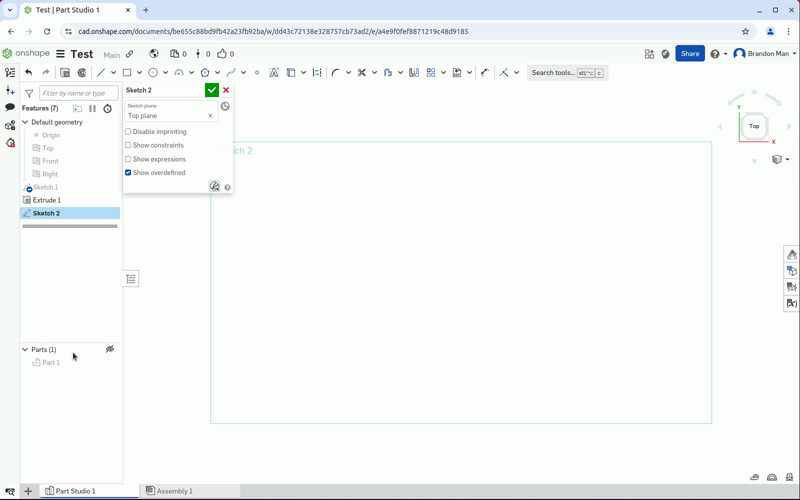
key(c)
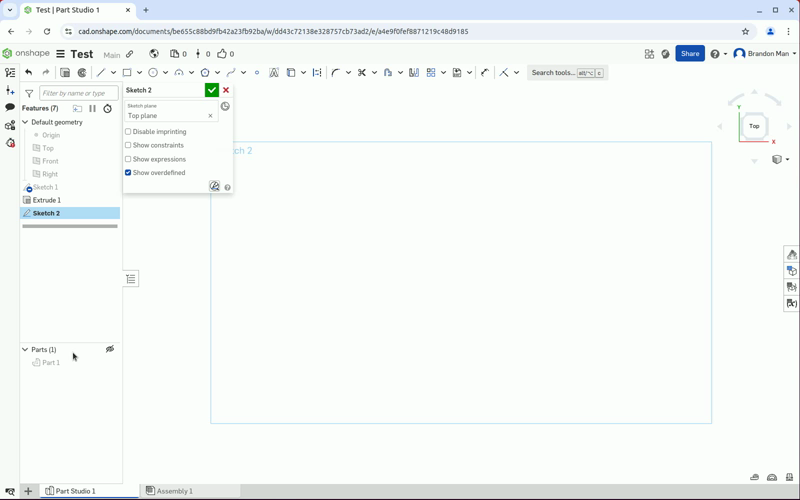
key_down(shift)
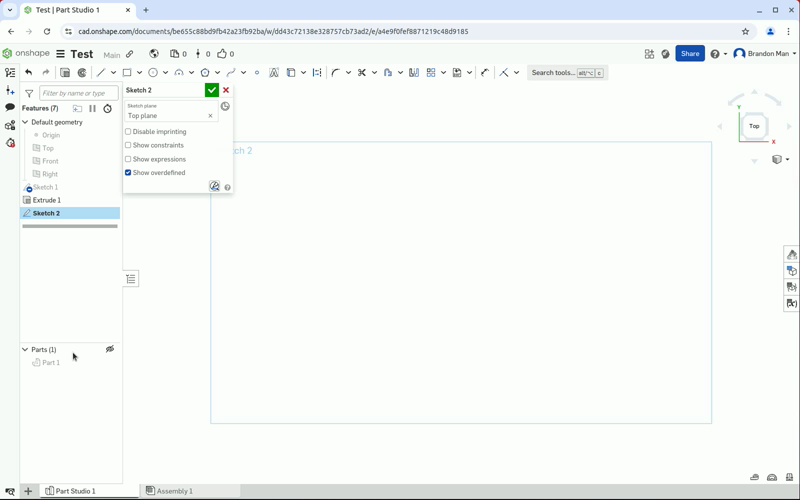
mouse_move(487, 261)
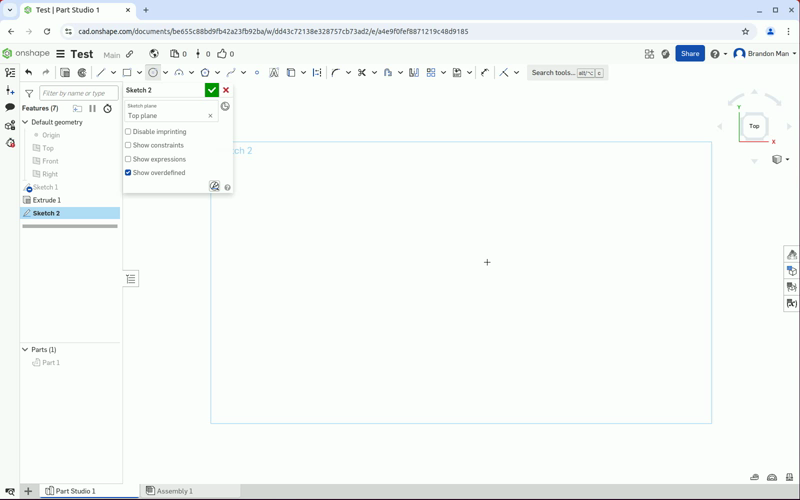
click(487, 261)
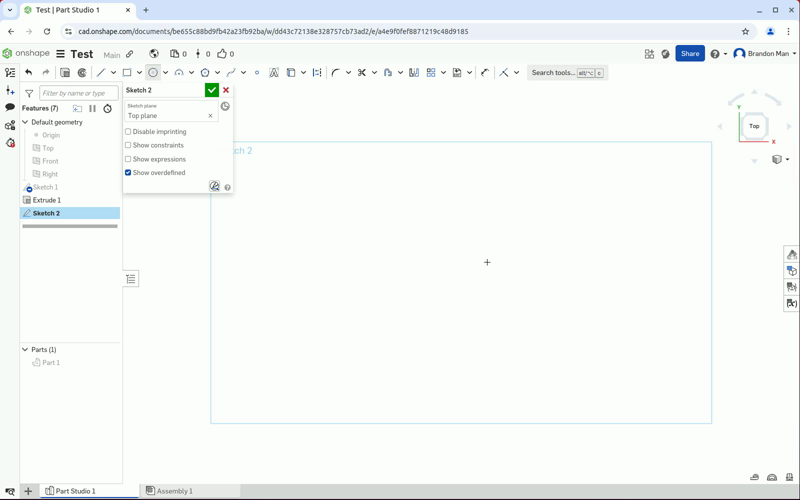
key_up(shift)
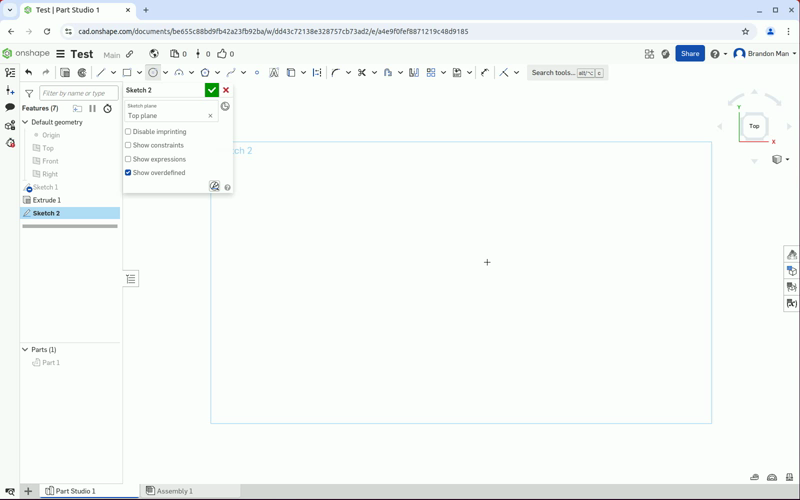
mouse_move(491, 261)
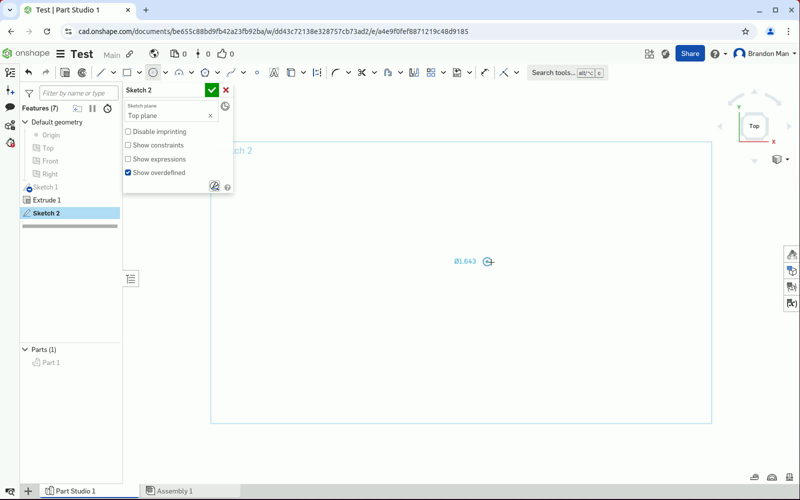
click(491, 261)
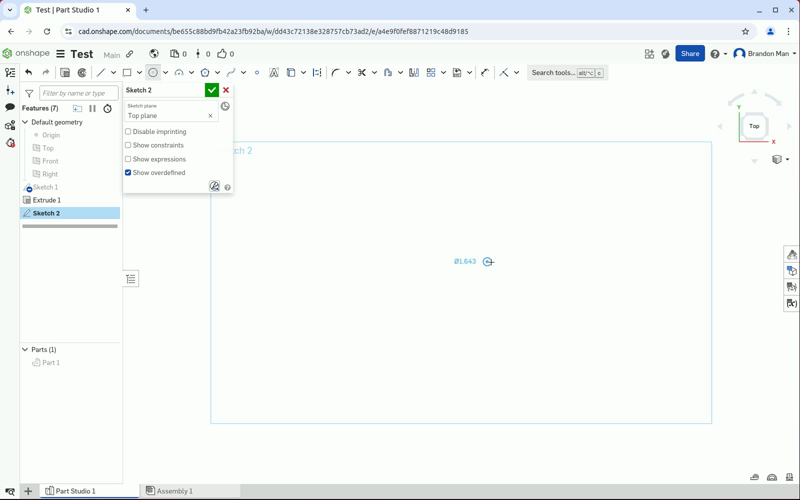
key(esc)
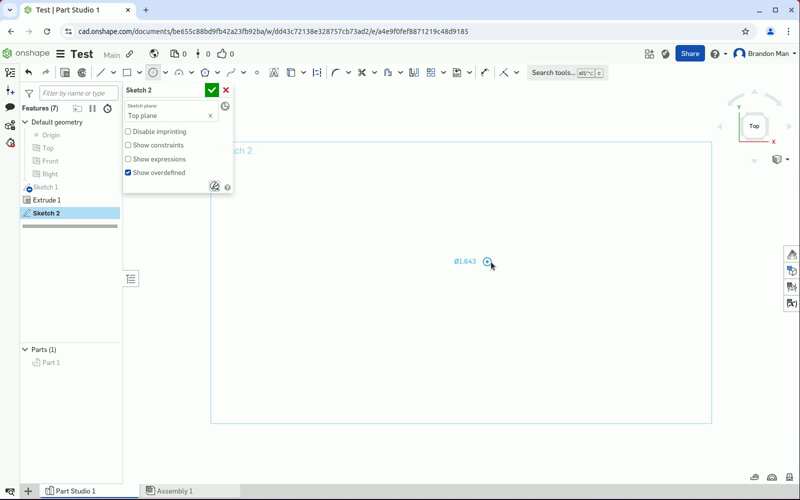
mouse_move(484, 262)
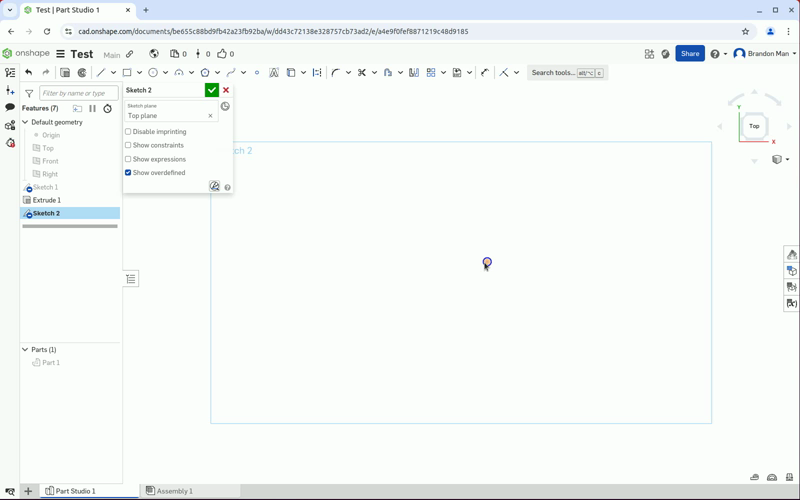
scroll(6)
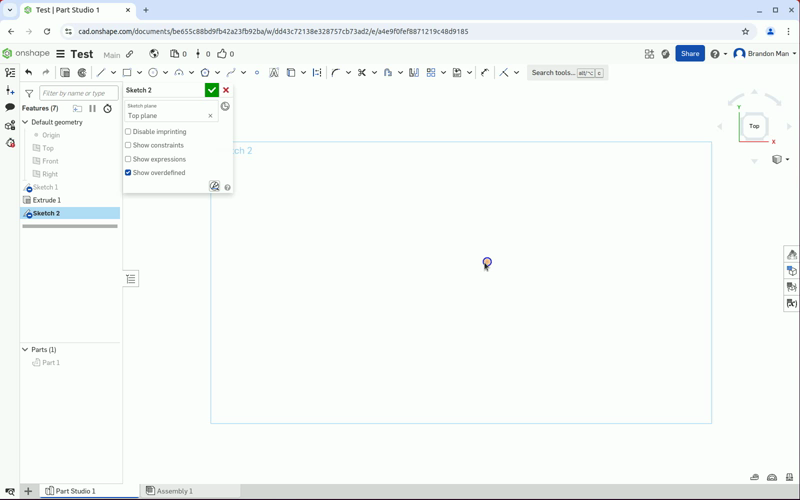
scroll(6)
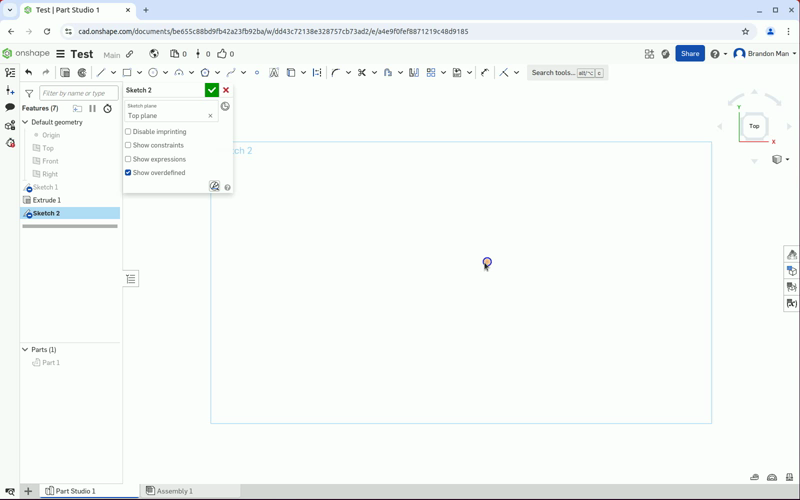
scroll(6)
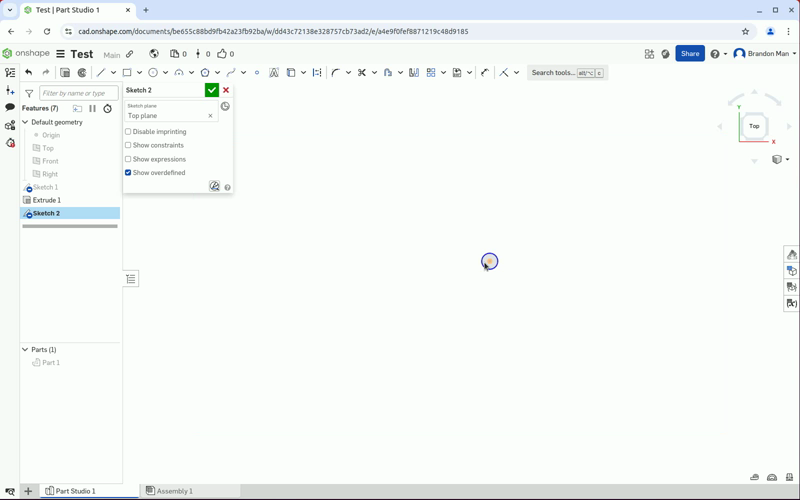
scroll(6)
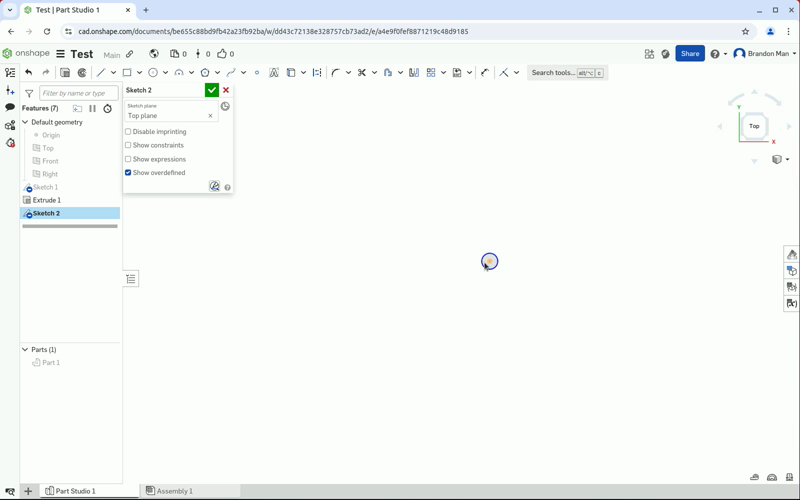
scroll(6)
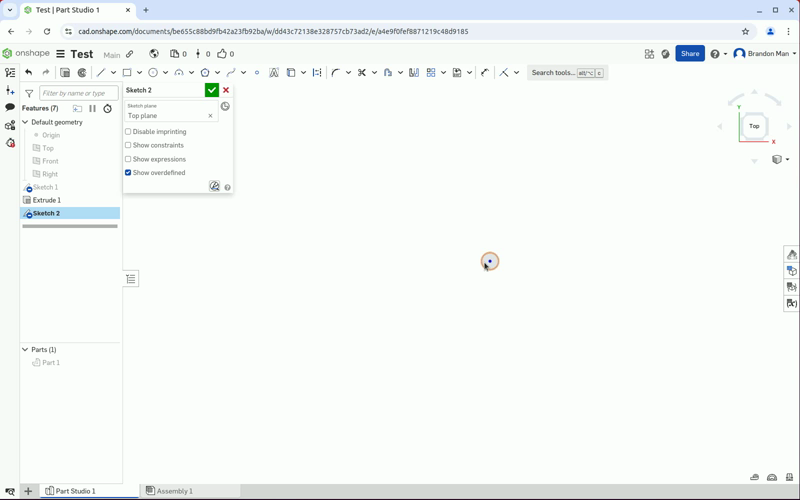
scroll(6)
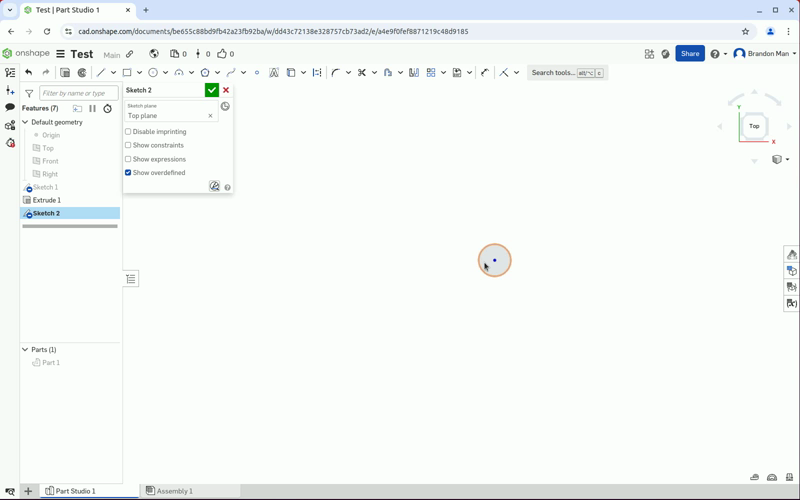
scroll(6)
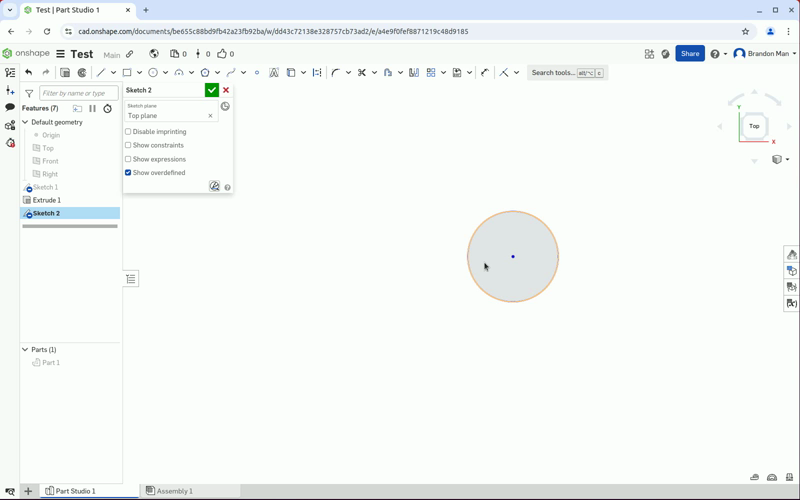
click(484, 262)
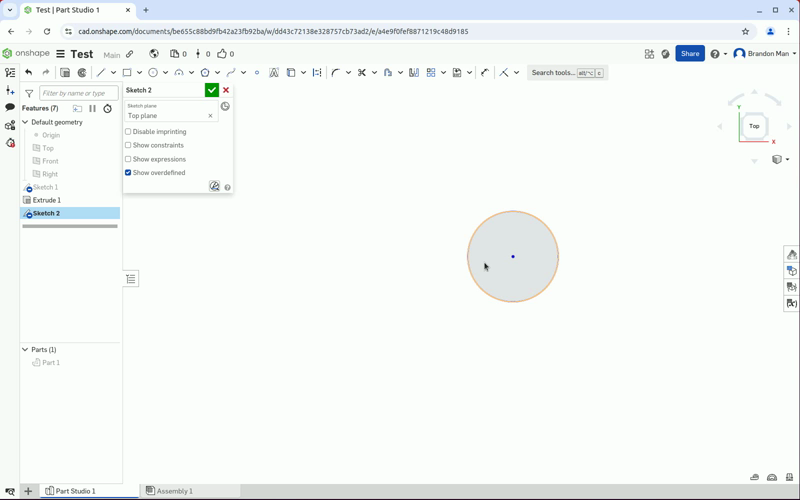
scroll(-6)
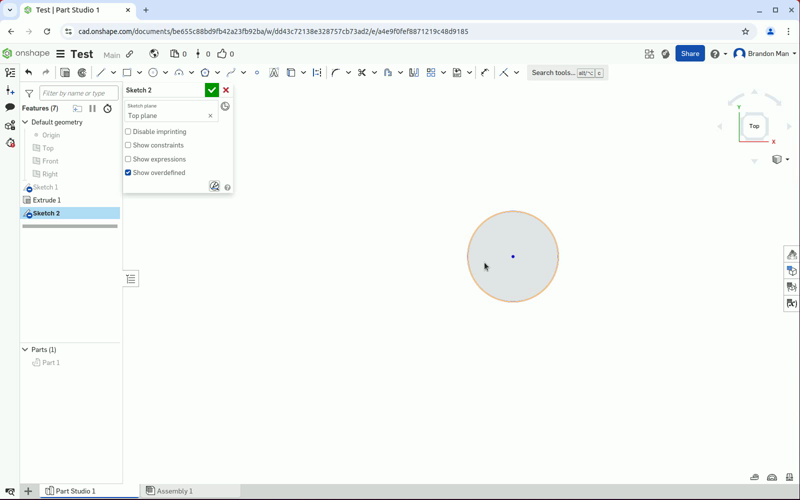
scroll(-6)
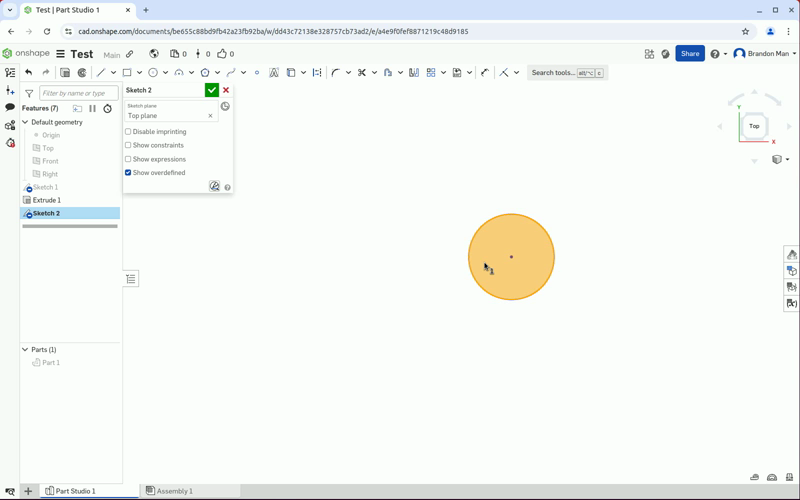
scroll(-6)
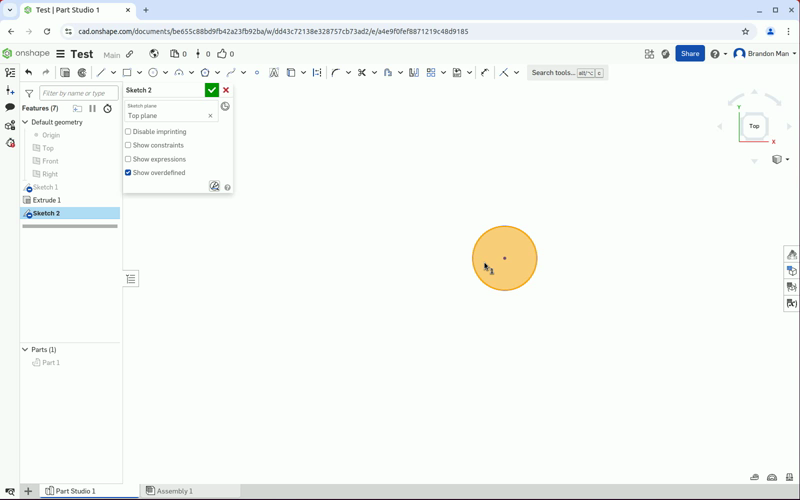
scroll(-6)
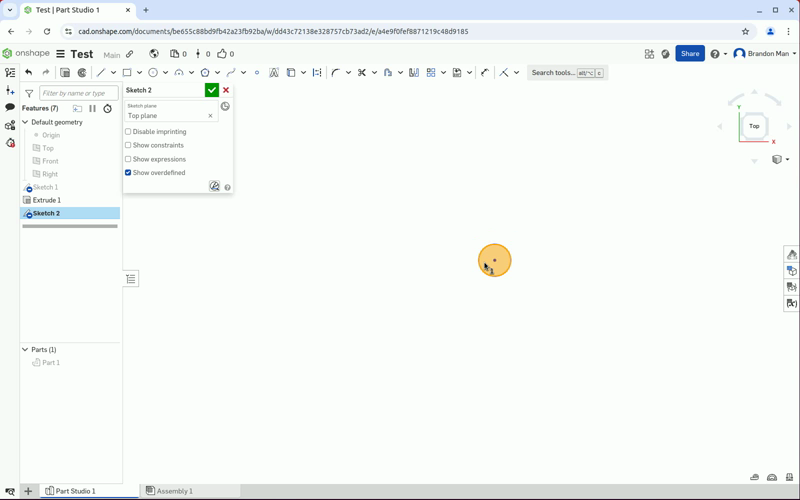
scroll(-6)
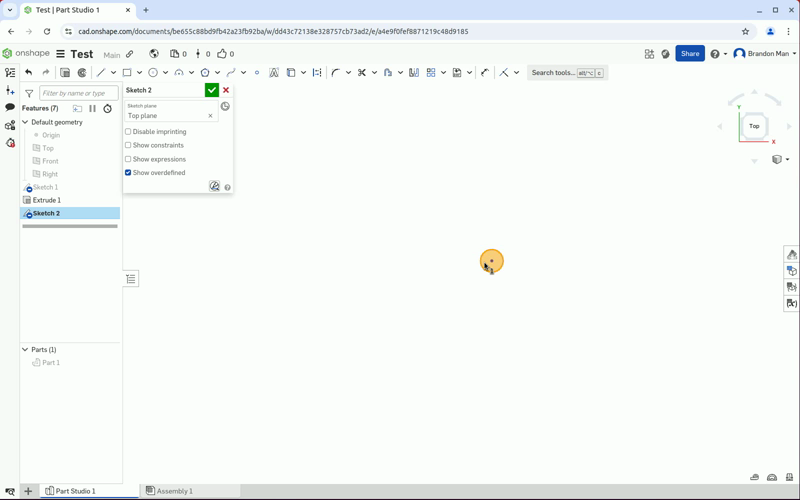
scroll(-6)
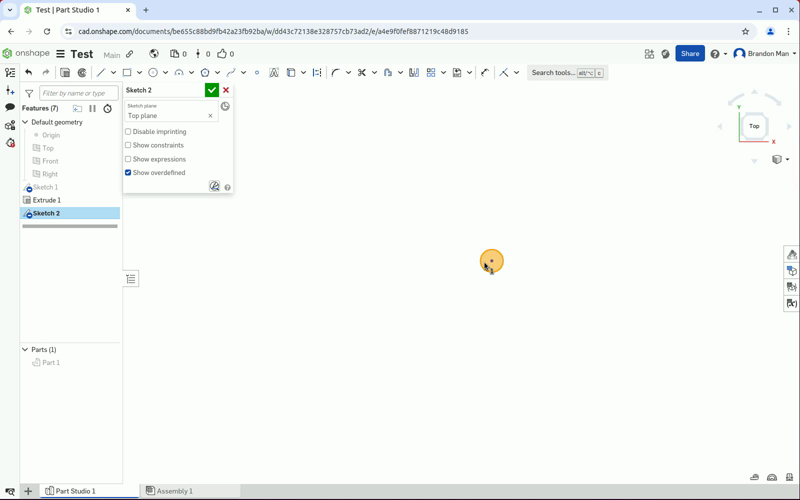
scroll(-6)
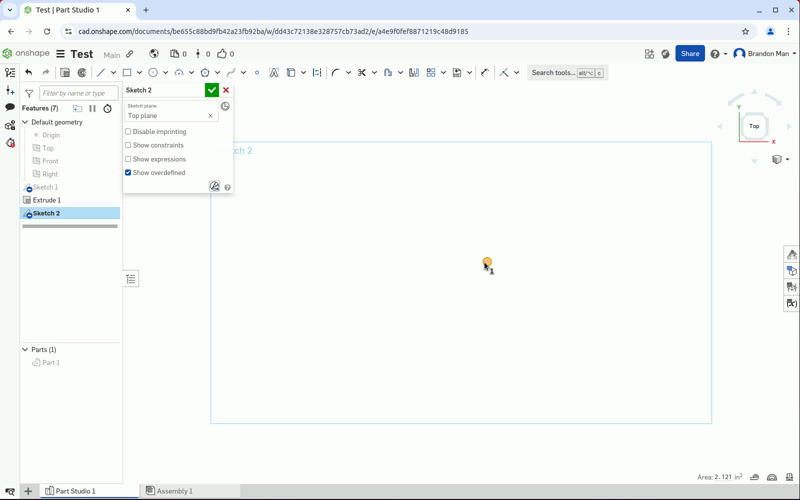
mouse_move(73, 352)
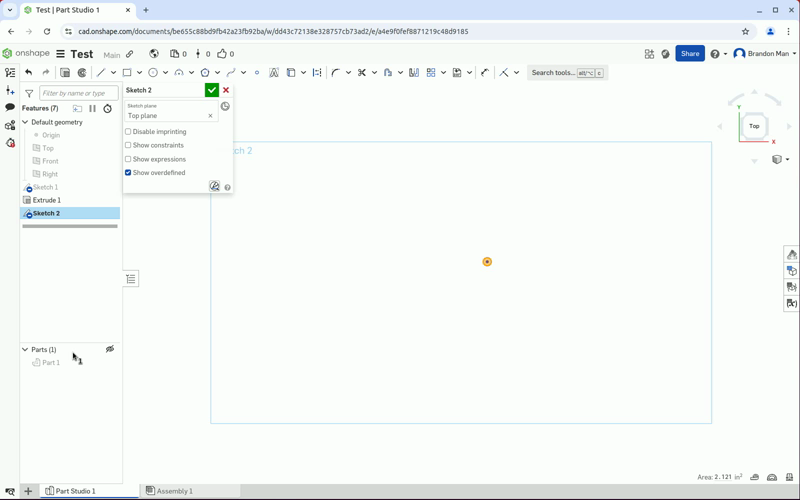
key(shift+y)
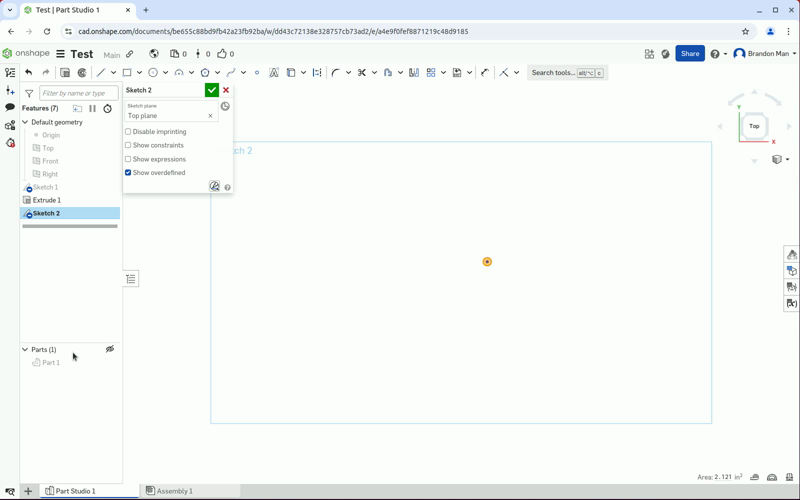
key(shift+e)
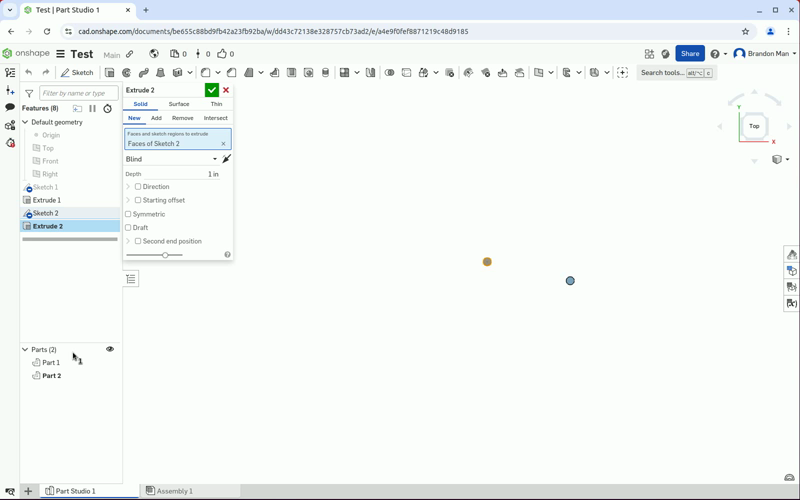
mouse_move(143, 106)
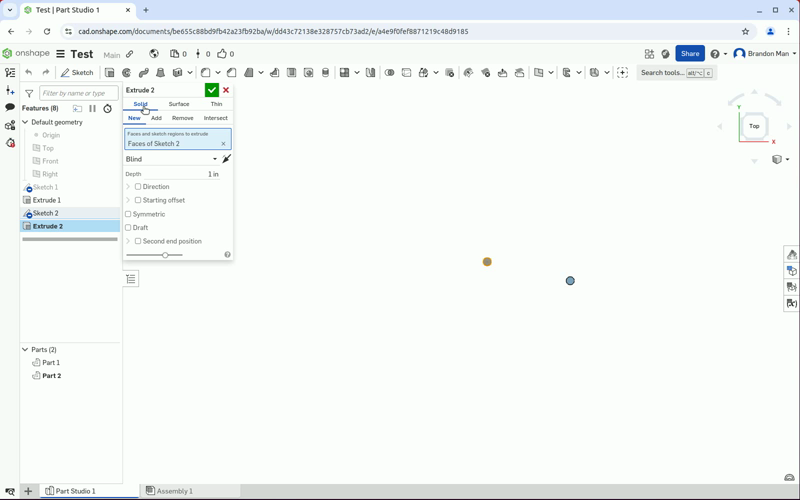
click(143, 106)
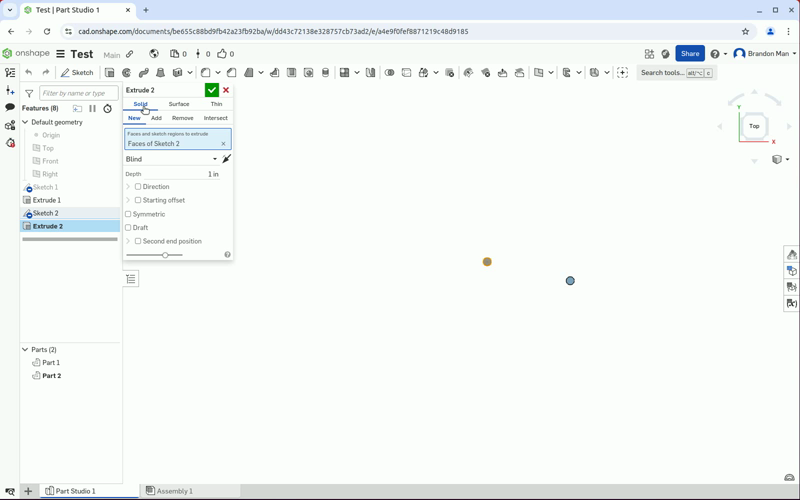
mouse_move(137, 120)
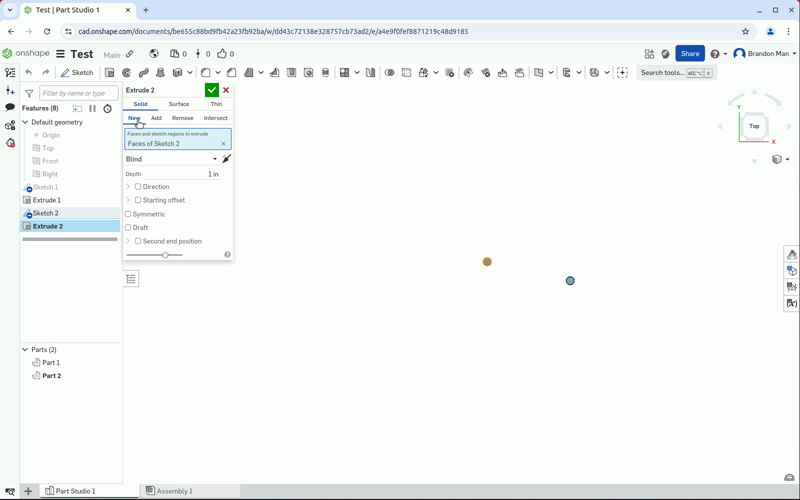
click(137, 120)
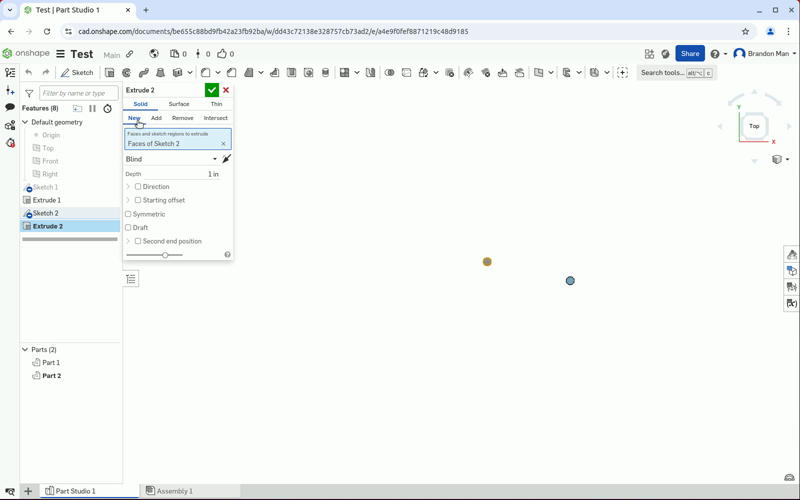
key(tab, 4)
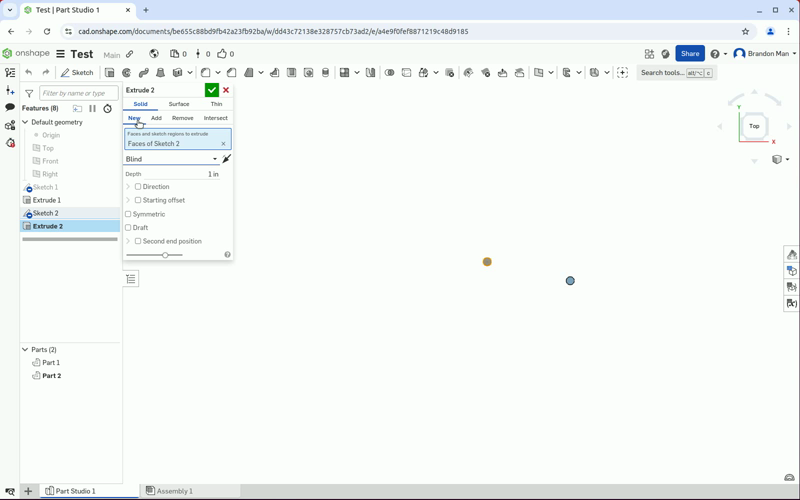
text(10.591)
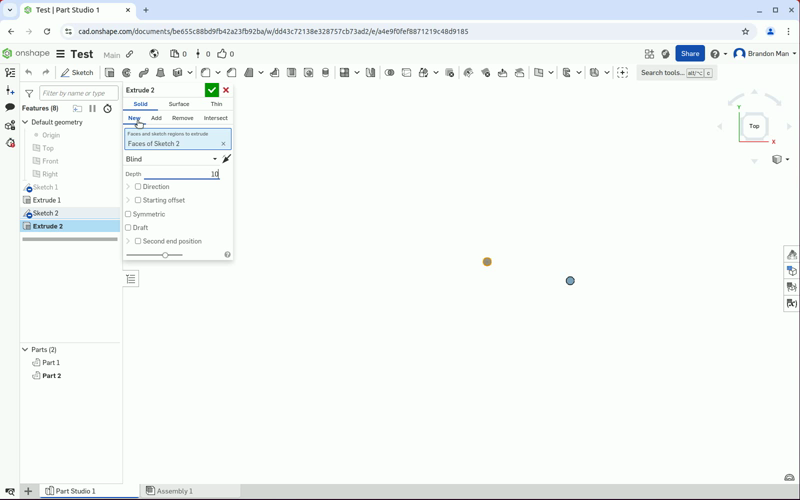
key(enter)
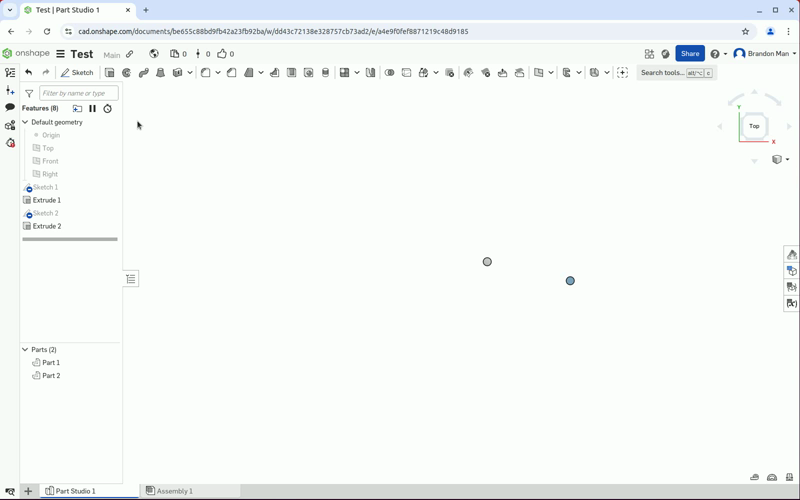
key(shift+h)
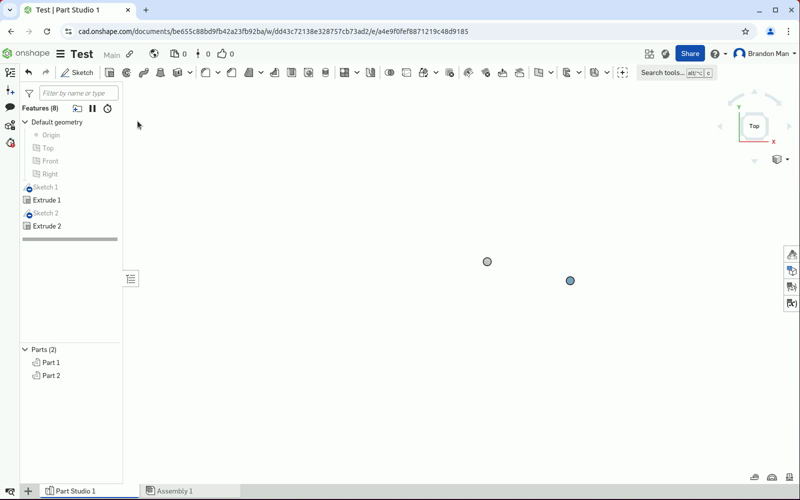
key(shift+h)
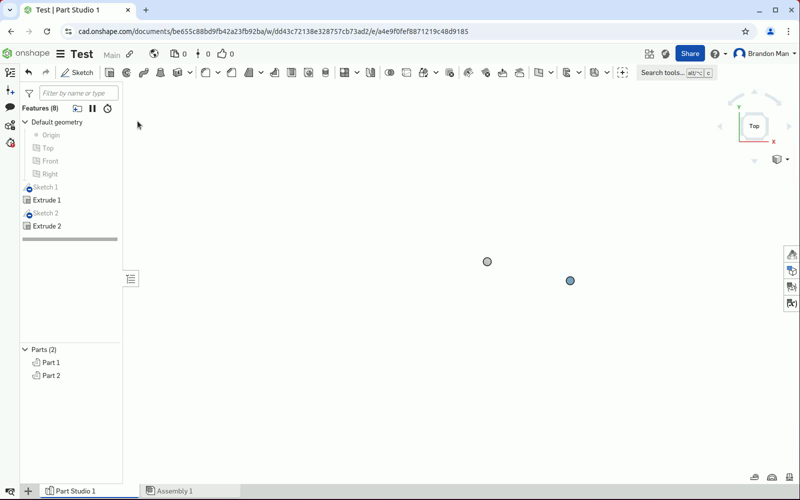
mouse_move(73, 189)
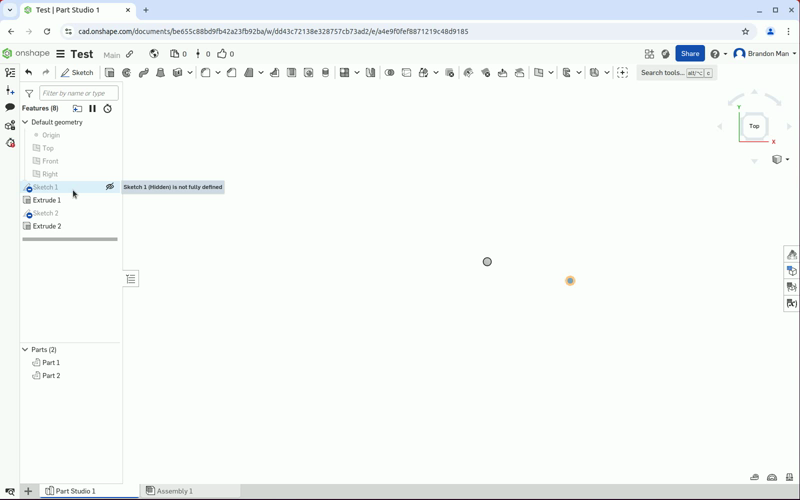
click(73, 189)
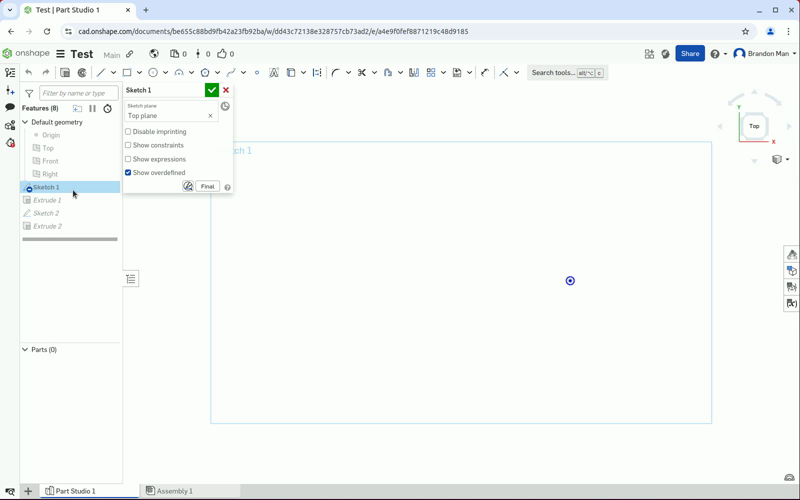
mouse_move(229, 92)
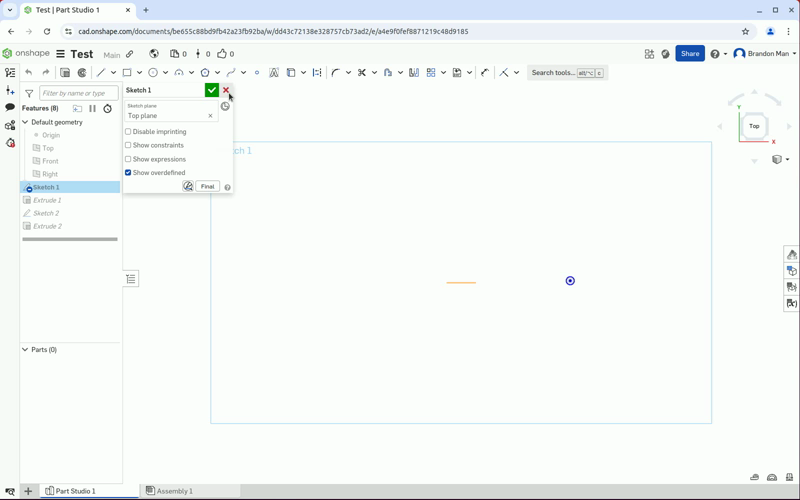
click(229, 92)
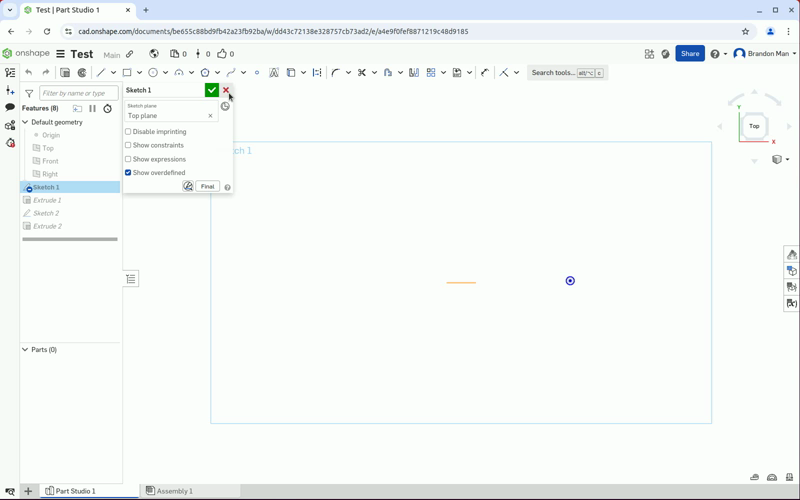
key(shift+s)
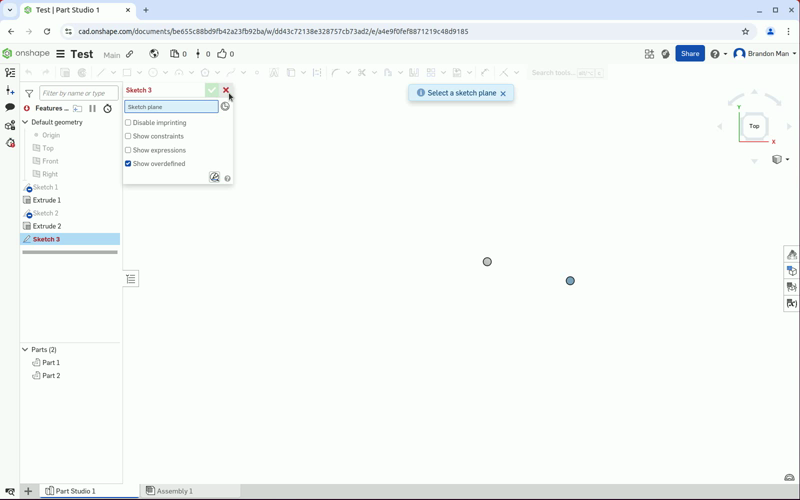
mouse_move(73, 150)
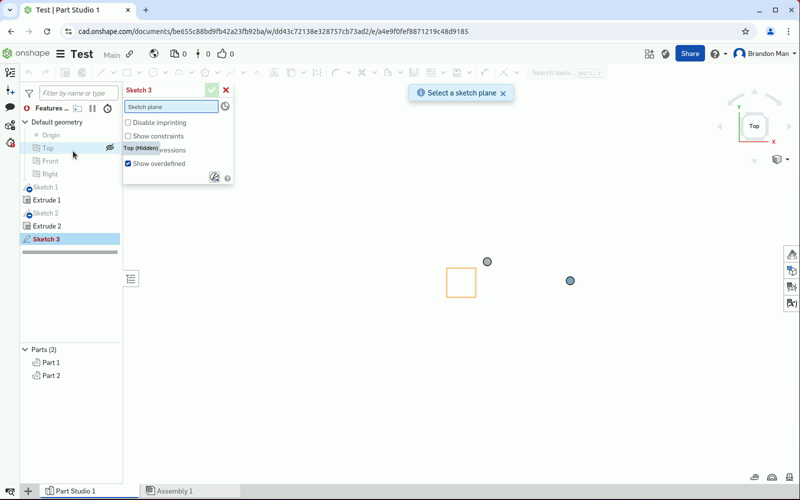
click(73, 150)
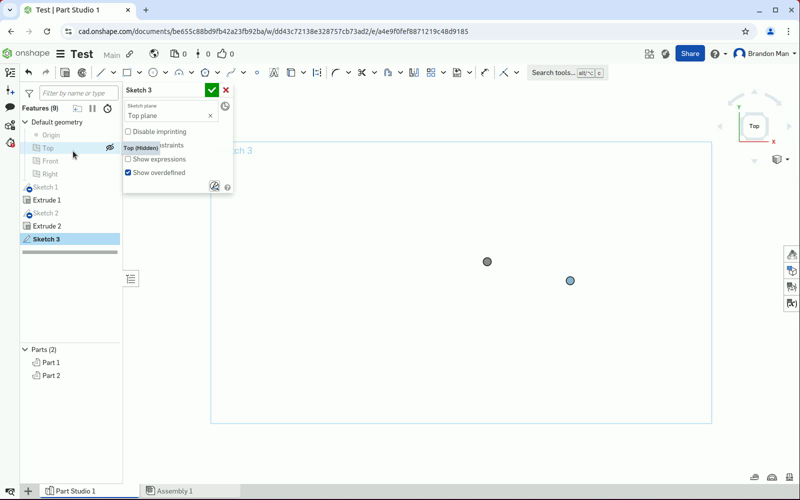
mouse_move(73, 352)
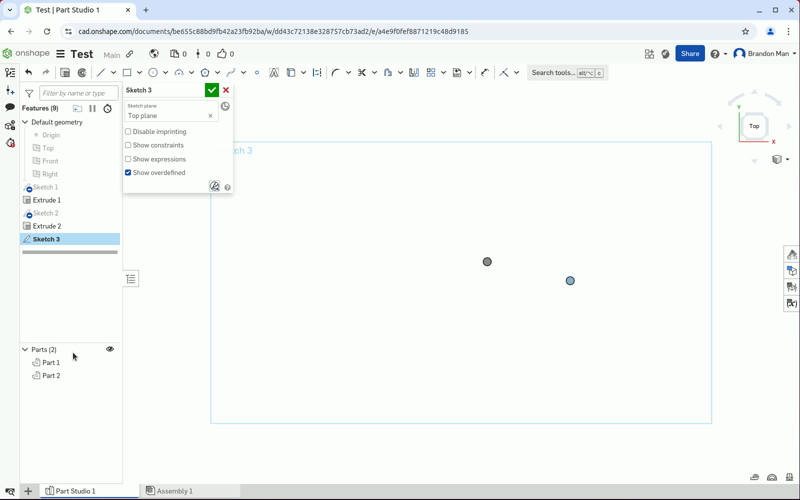
key(y)
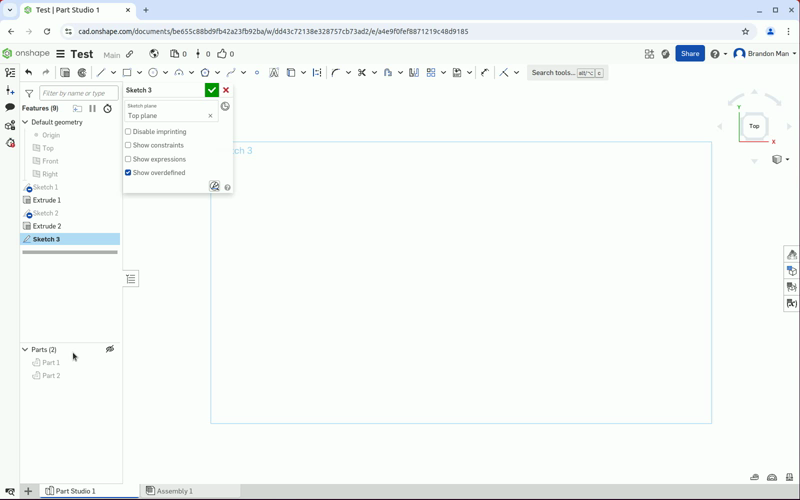
key(c)
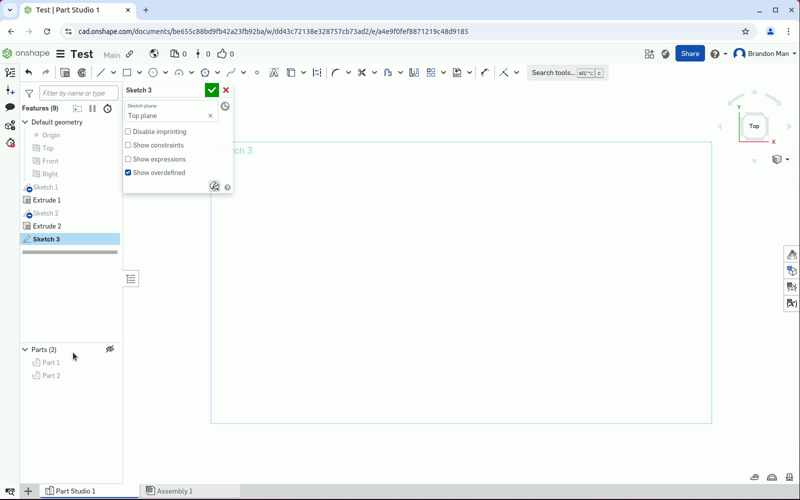
key_down(shift)
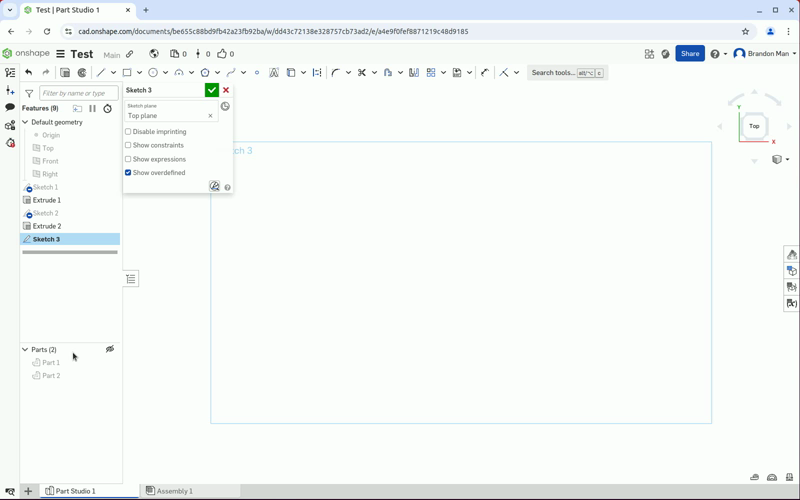
mouse_move(456, 264)
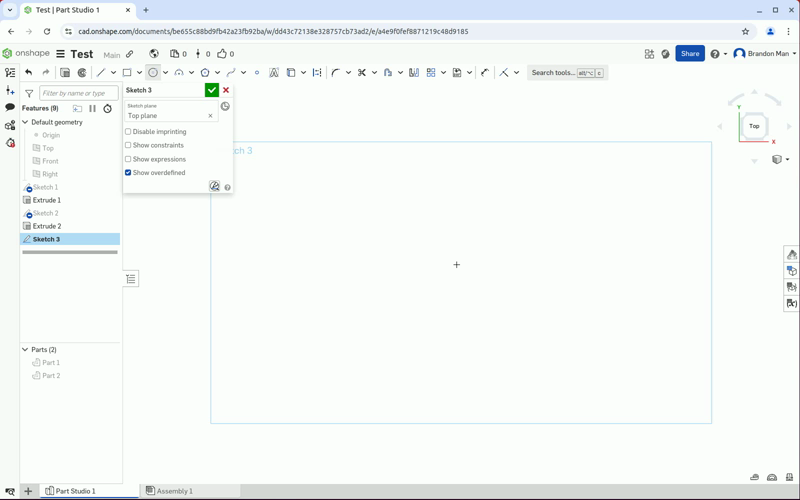
click(456, 264)
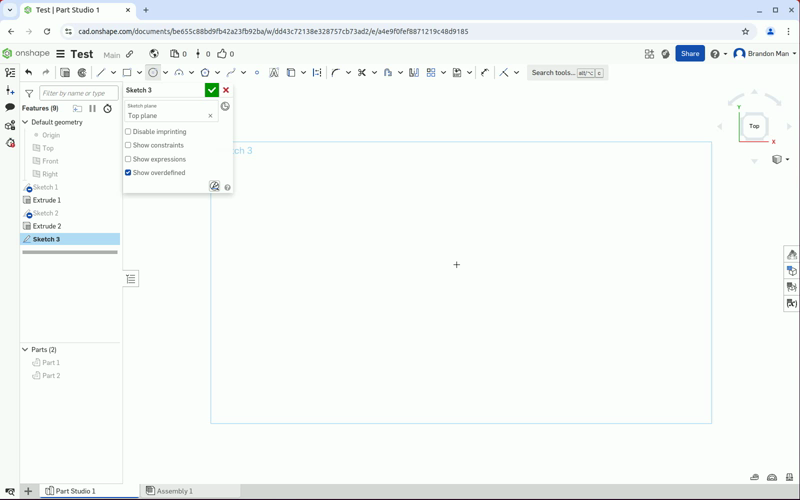
key_up(shift)
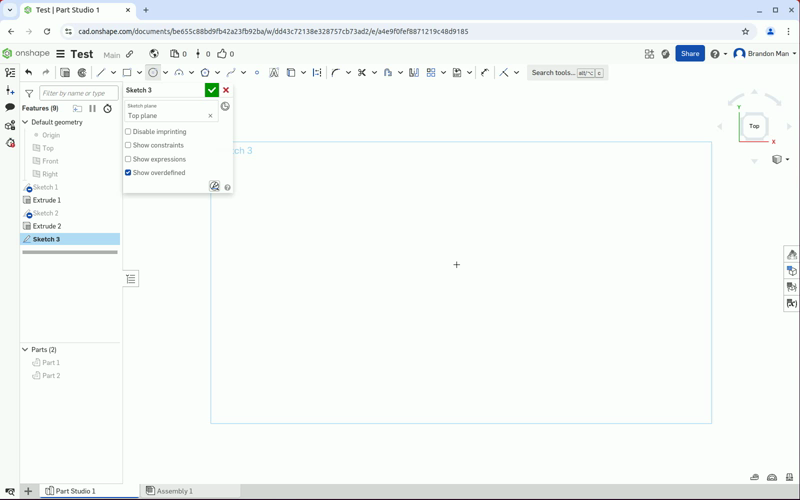
mouse_move(460, 264)
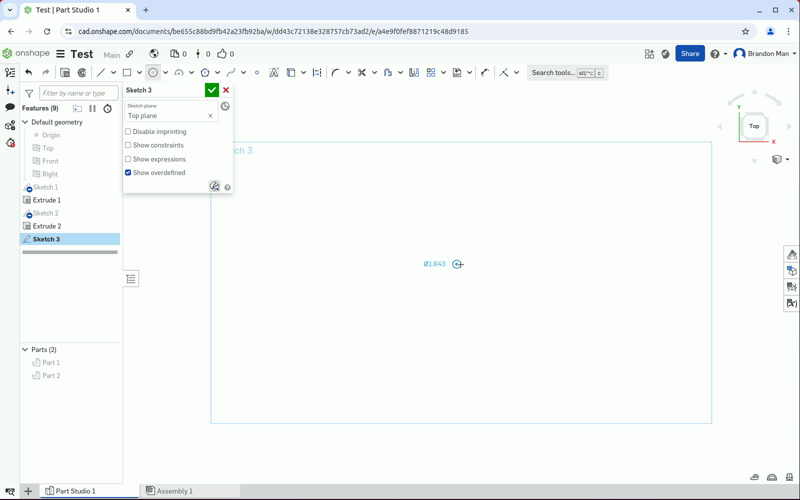
click(460, 264)
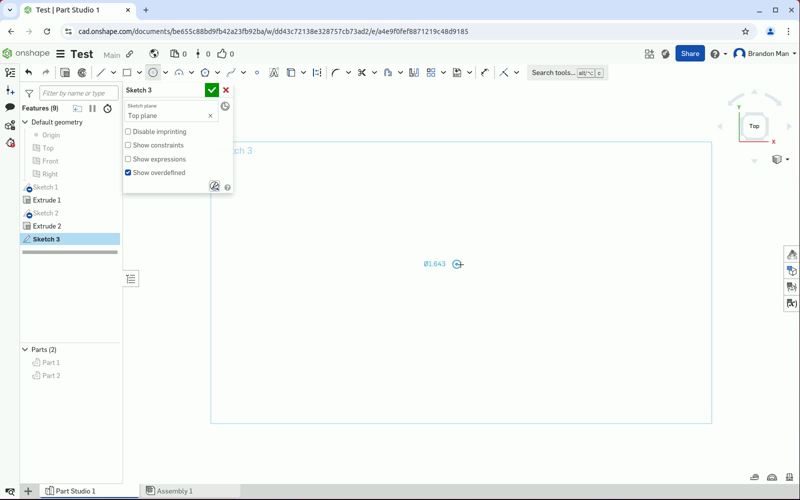
key(esc)
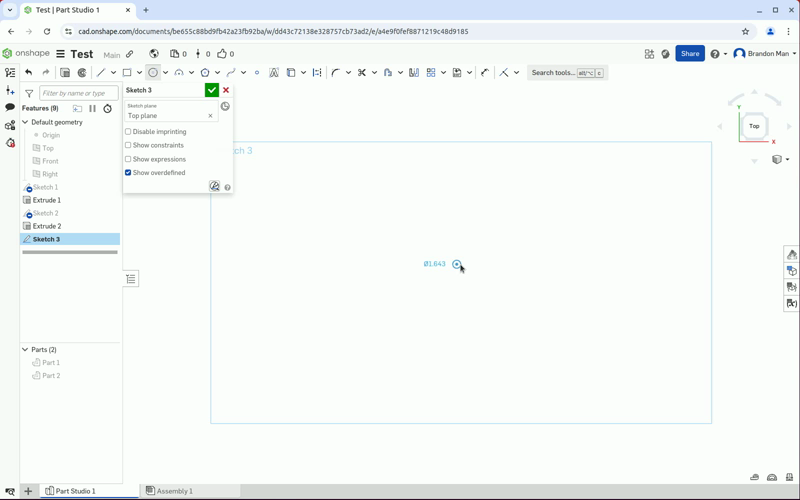
mouse_move(455, 266)
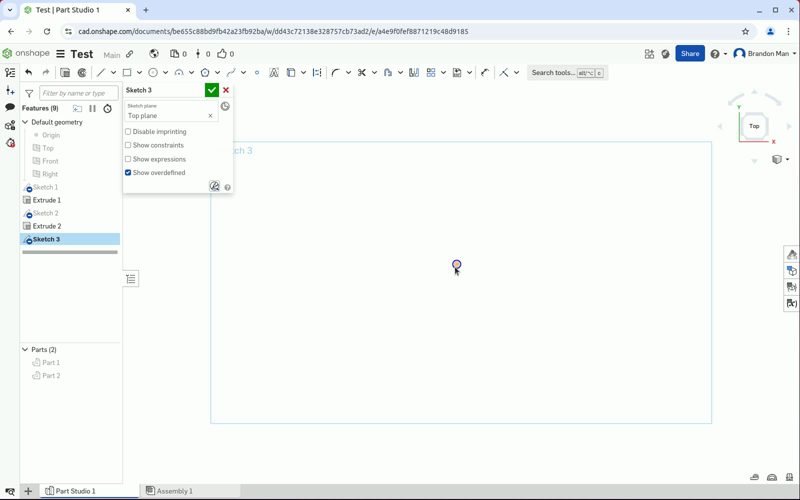
scroll(6)
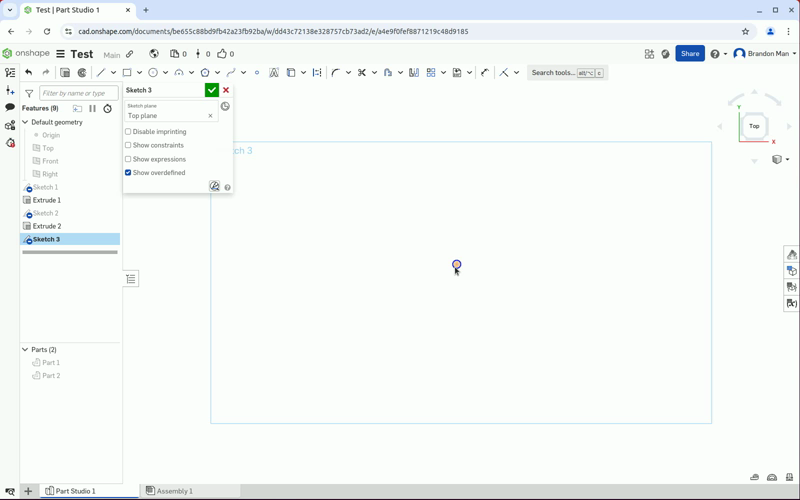
scroll(6)
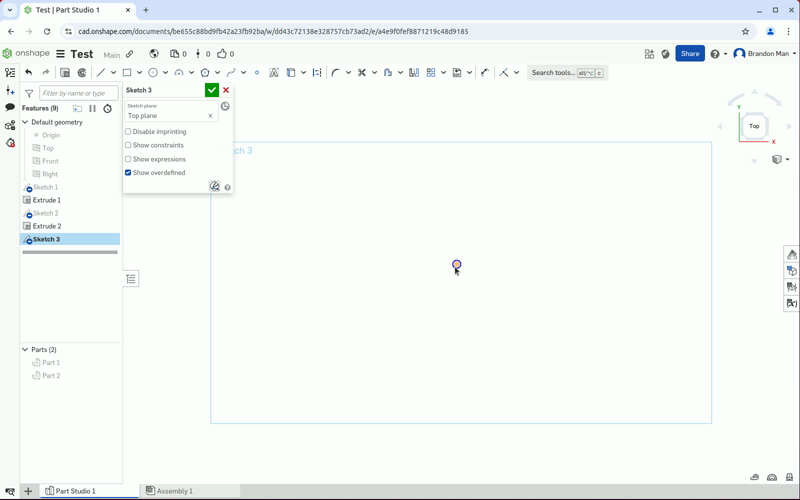
scroll(6)
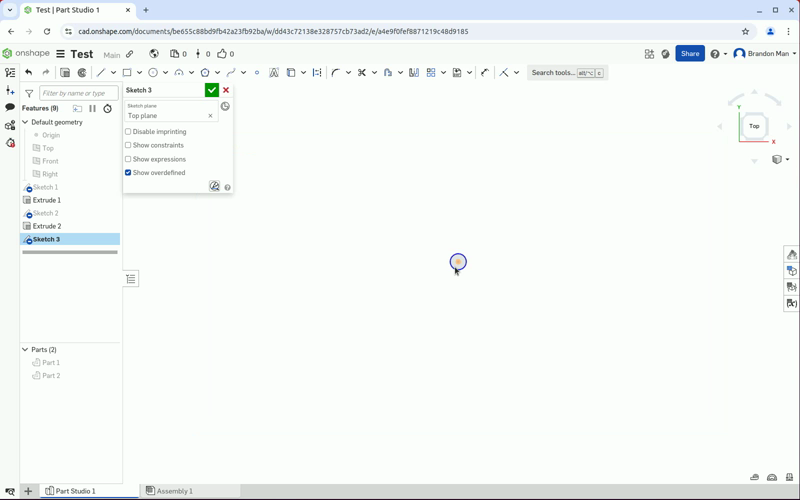
scroll(6)
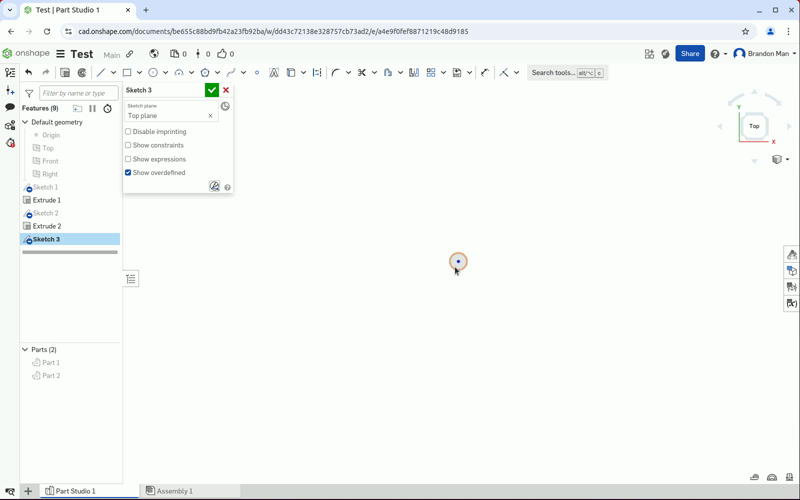
scroll(6)
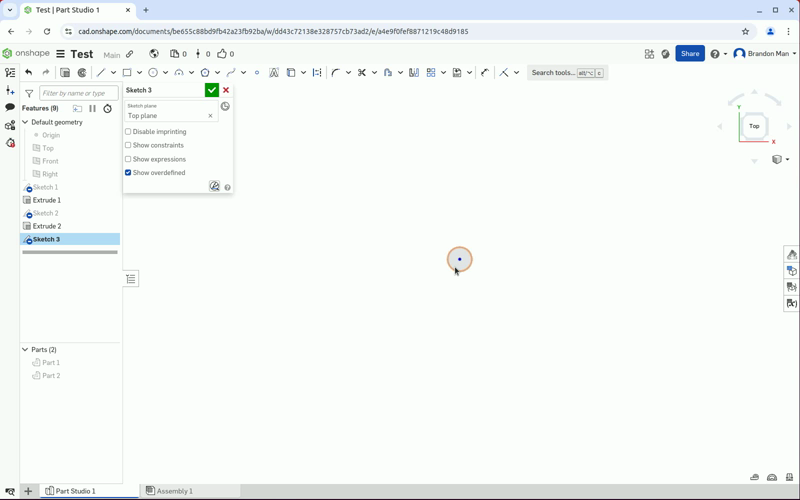
scroll(6)
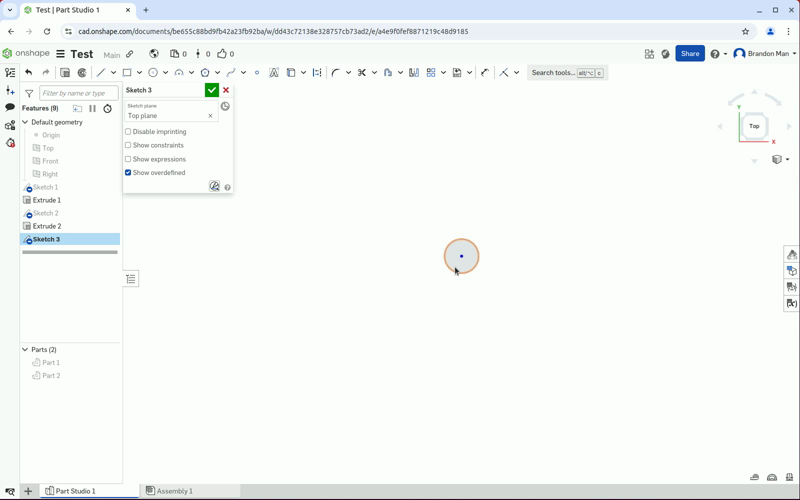
scroll(6)
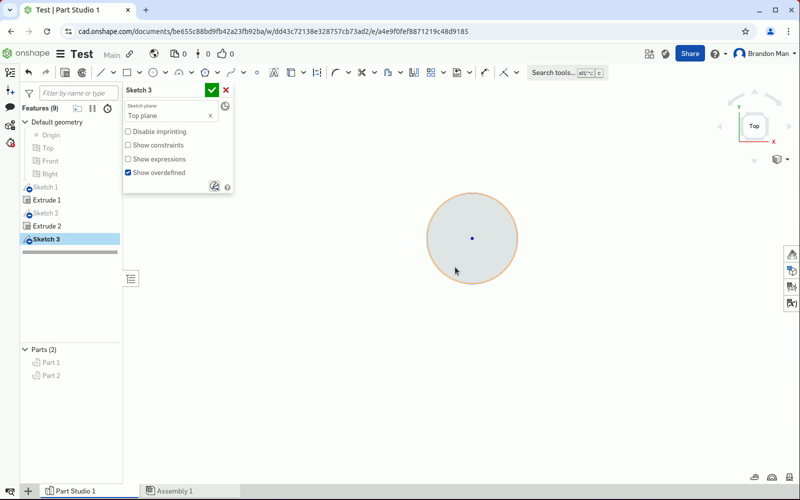
click(455, 266)
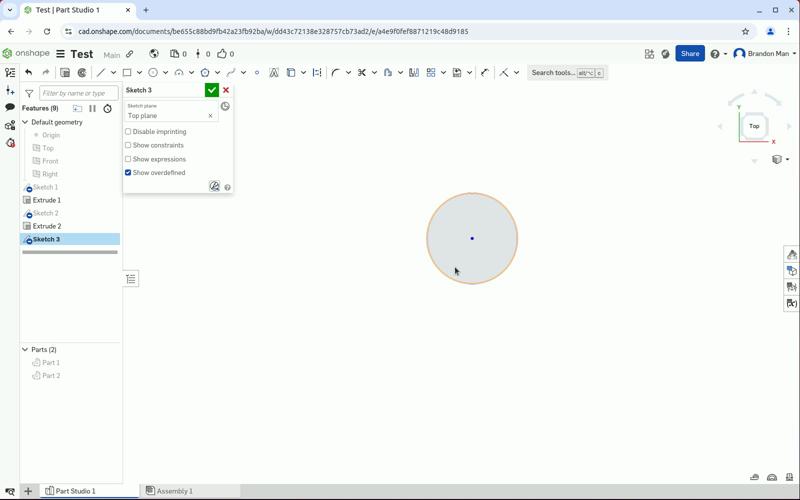
scroll(-6)
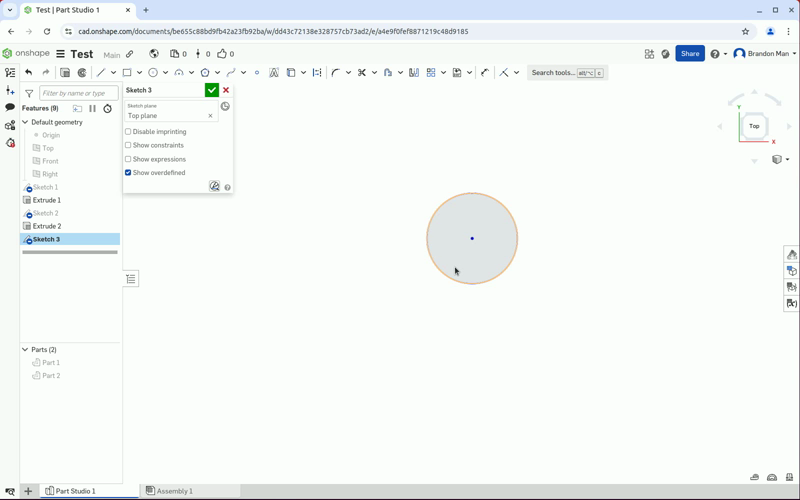
scroll(-6)
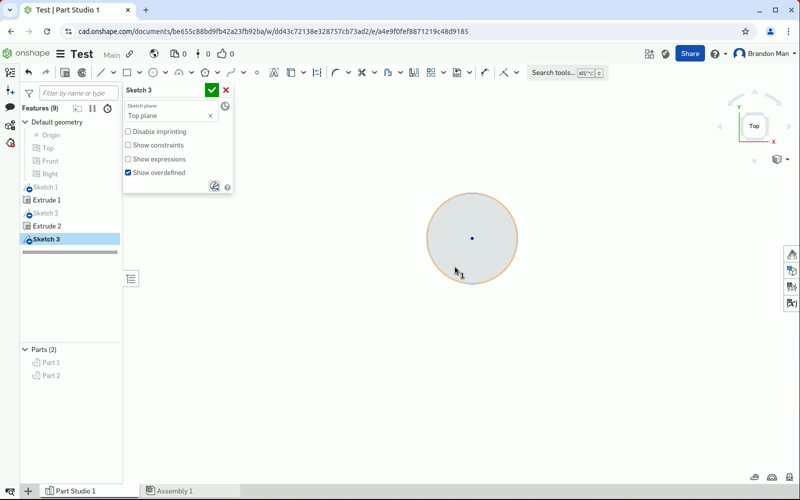
scroll(-6)
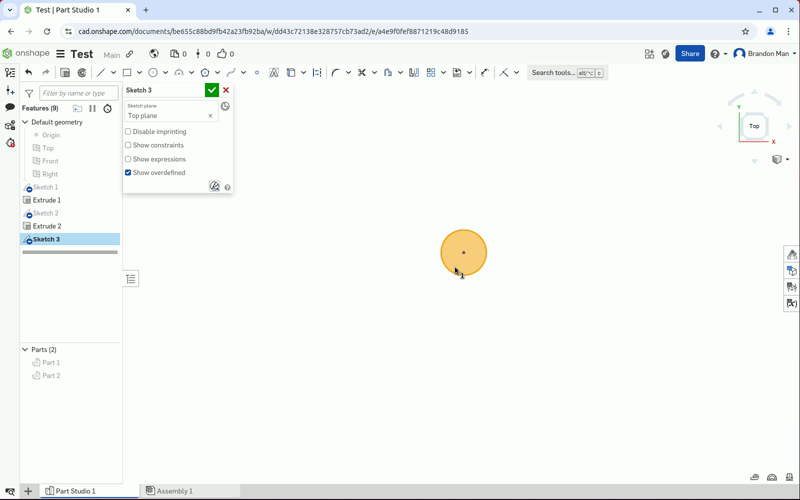
scroll(-6)
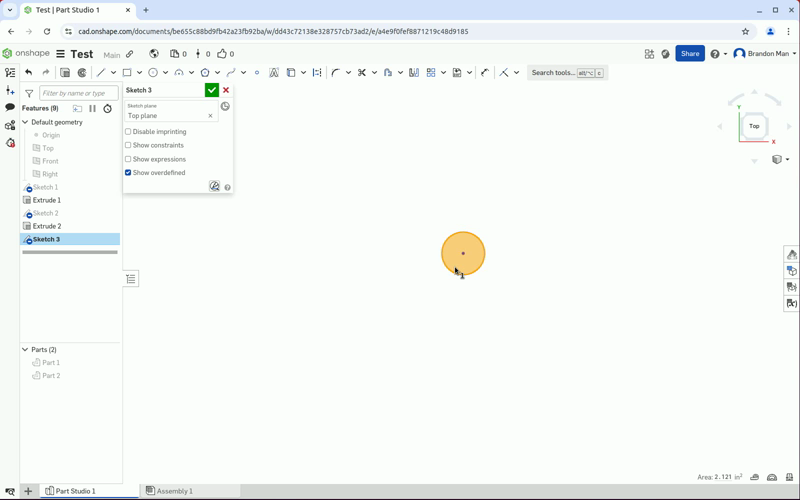
scroll(-6)
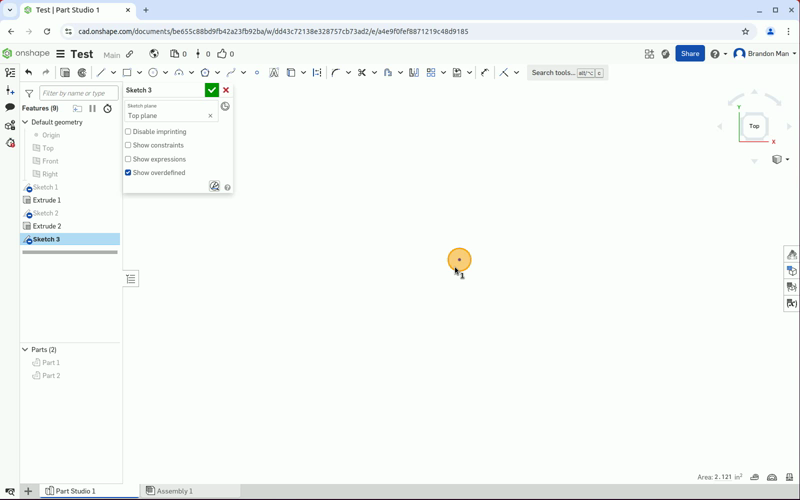
scroll(-6)
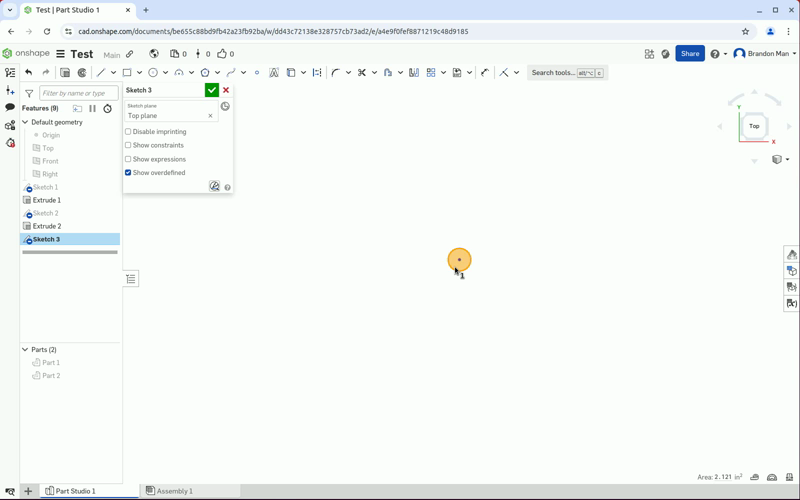
scroll(-6)
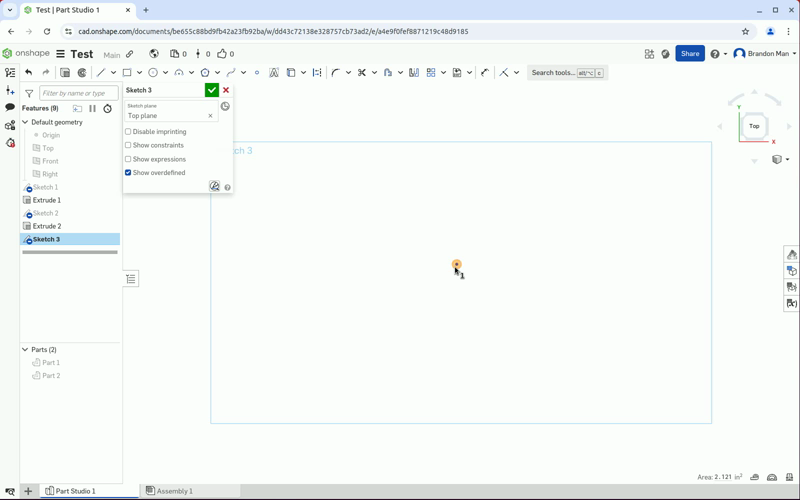
mouse_move(73, 352)
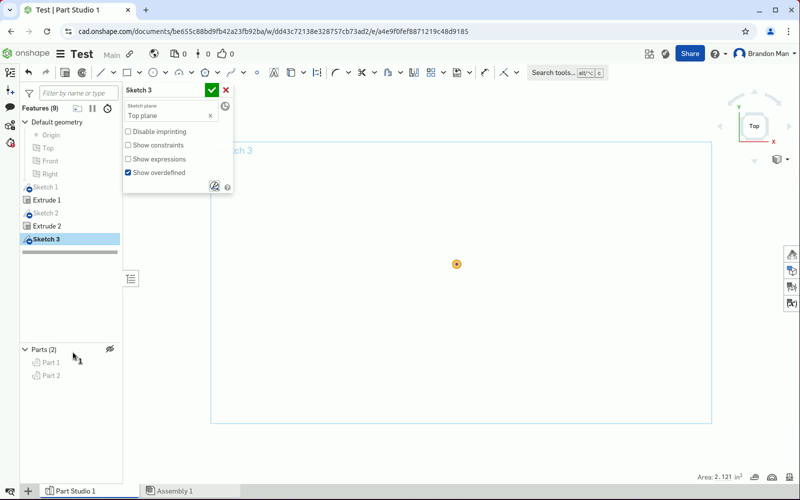
key(shift+y)
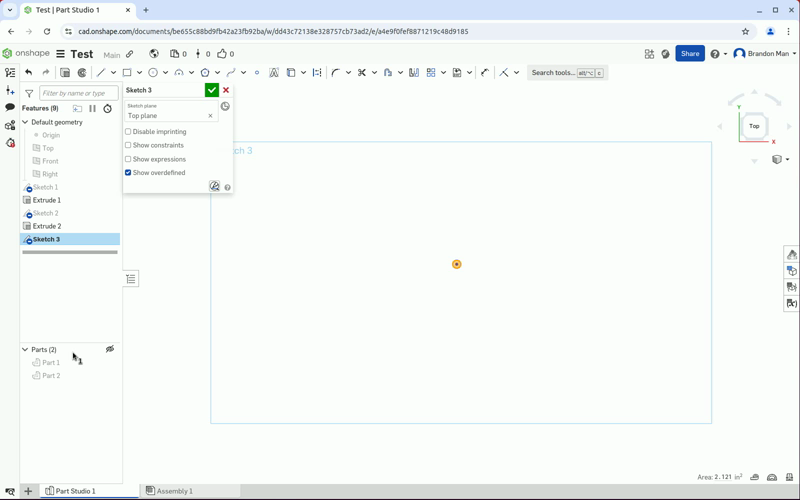
key(shift+e)
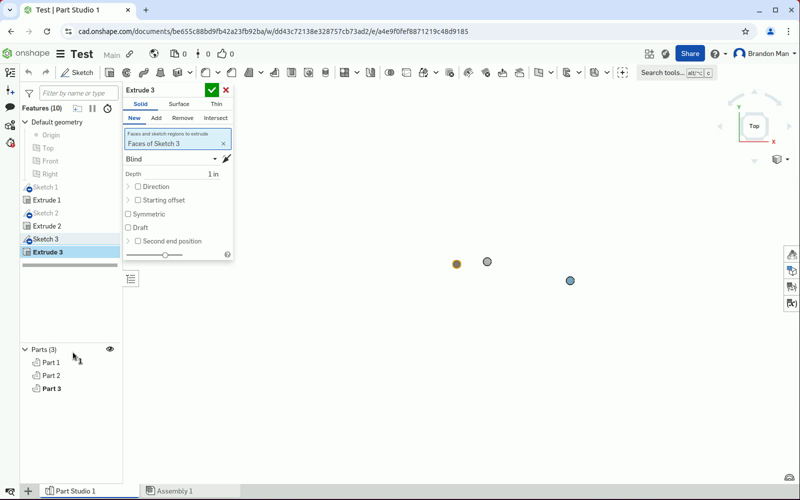
mouse_move(143, 106)
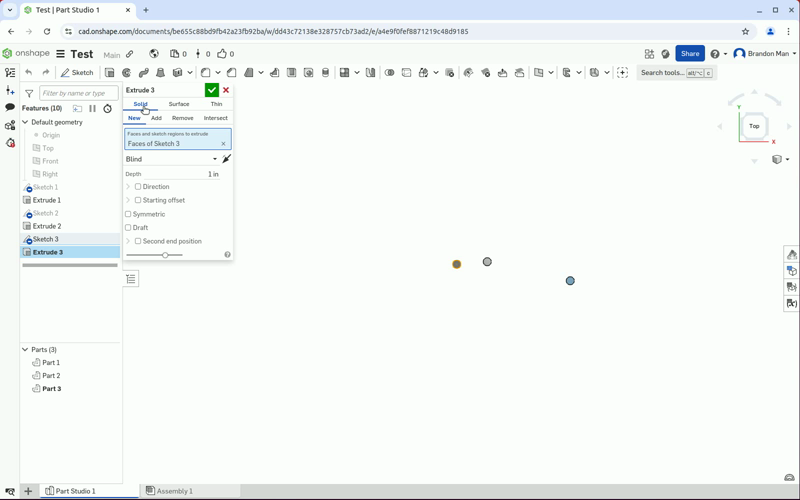
click(143, 106)
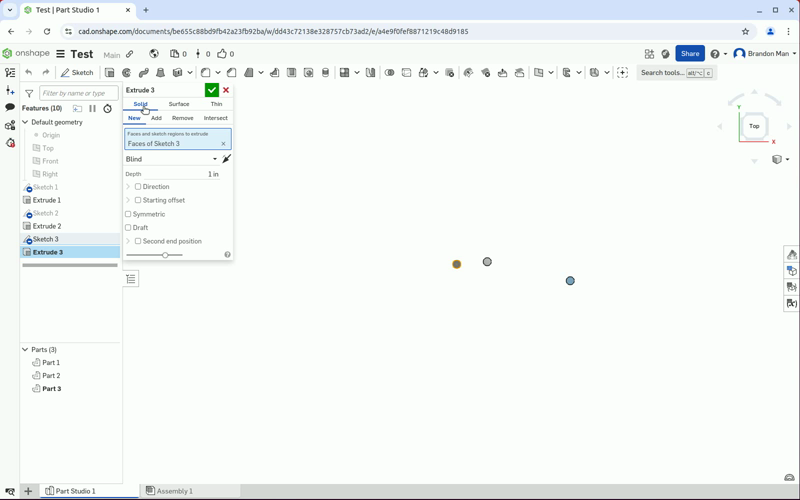
mouse_move(137, 120)
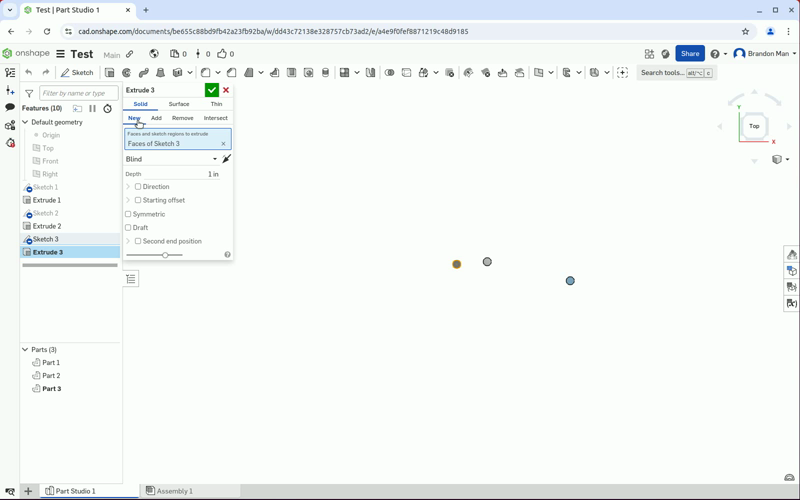
click(137, 120)
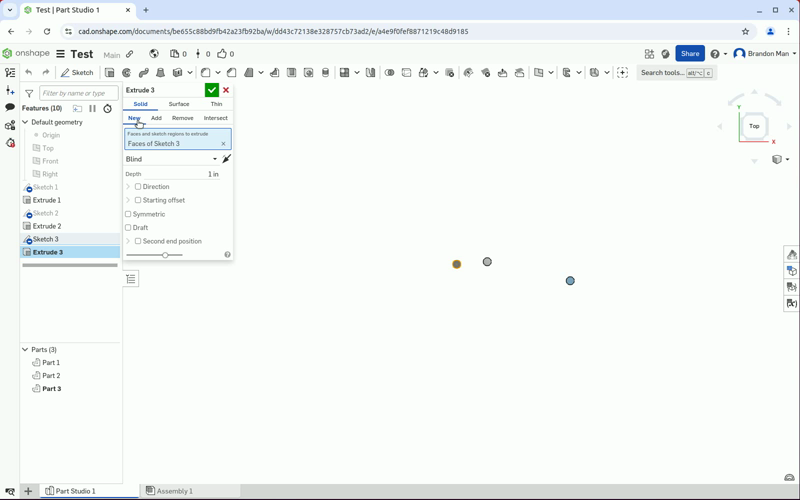
key(tab, 4)
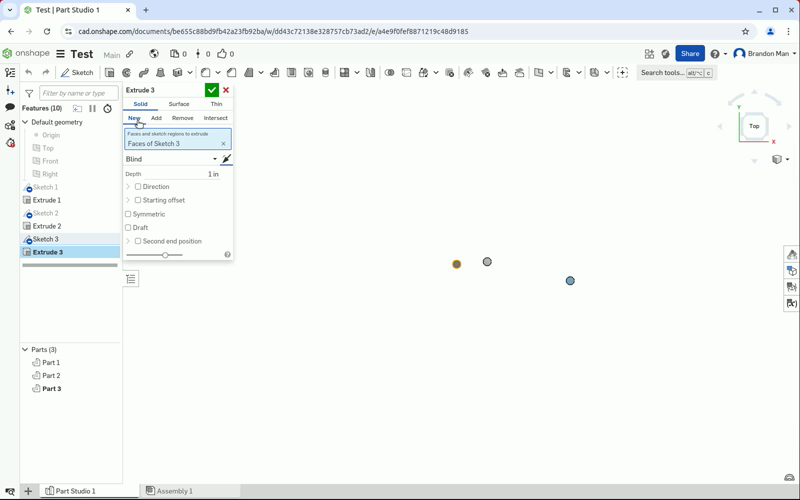
text(13.239)
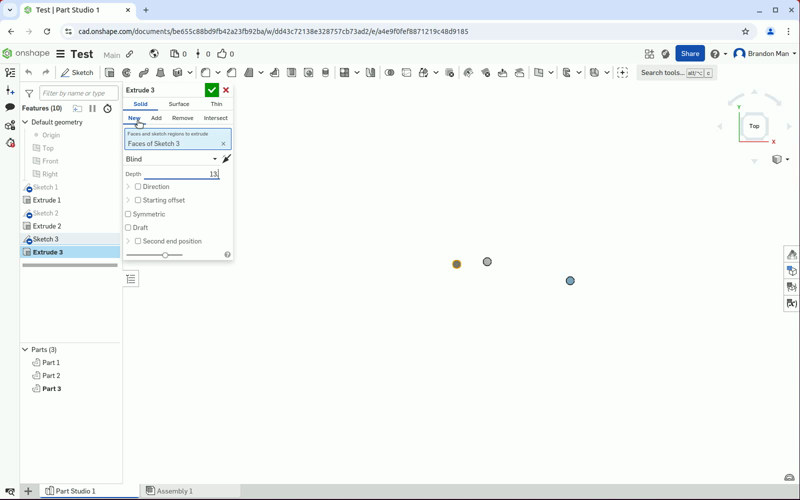
key(enter)
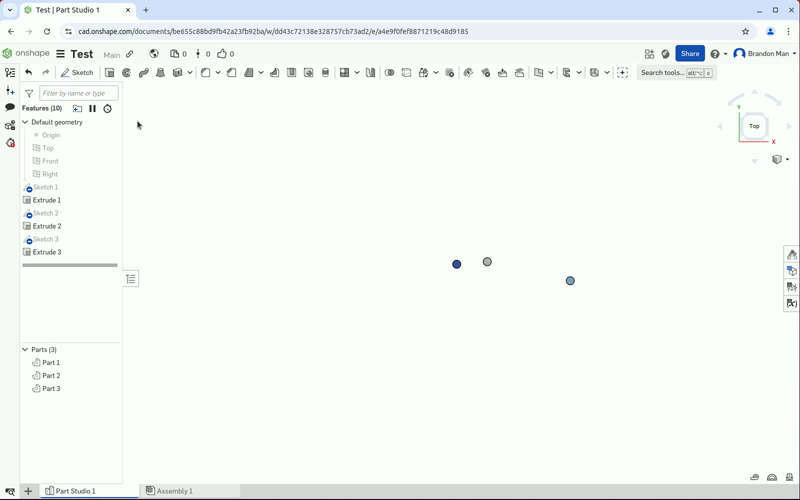
key(shift+h)
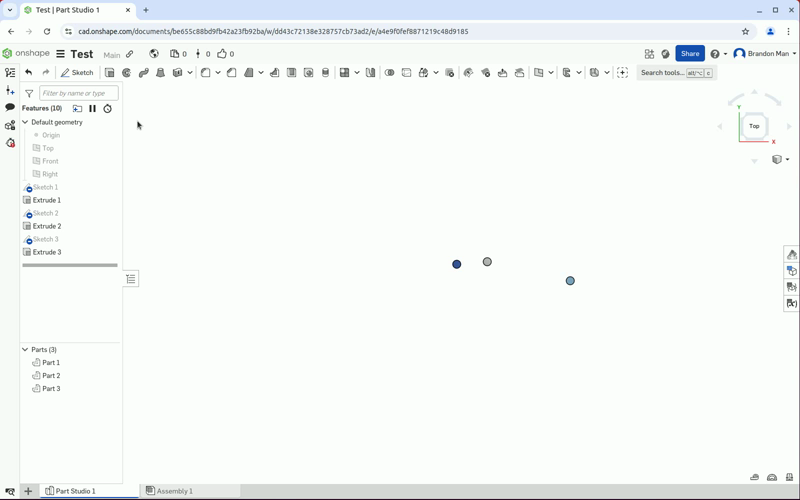
key(shift+h)
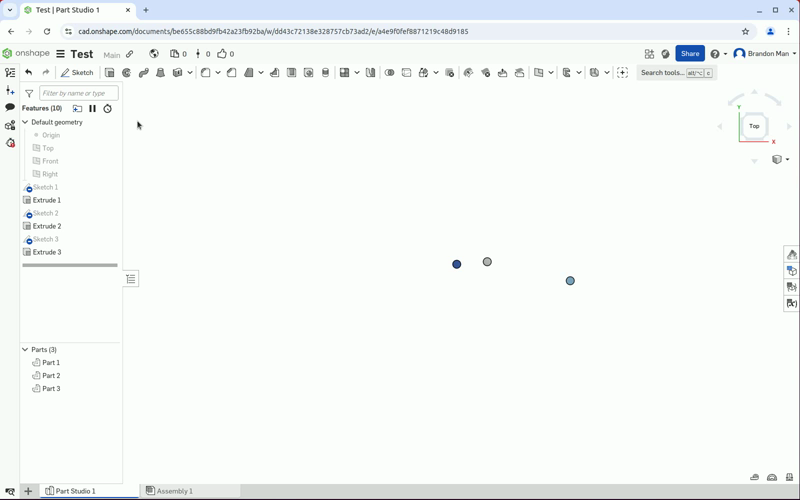
key(shift+7)
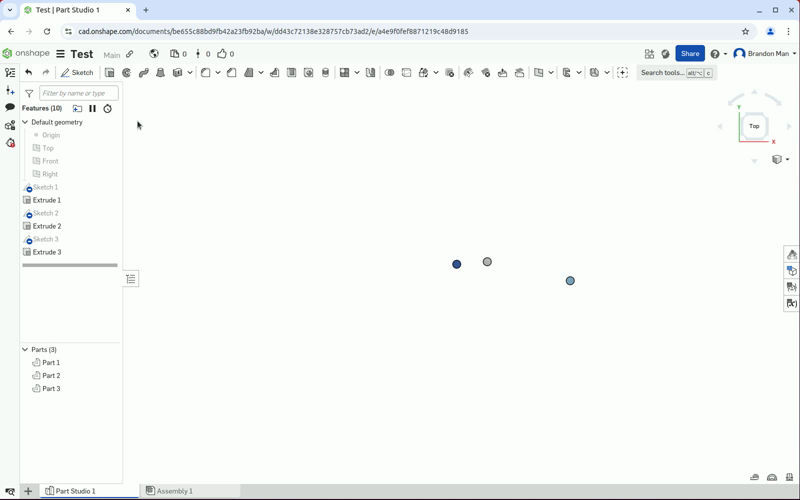
key(up, 3)
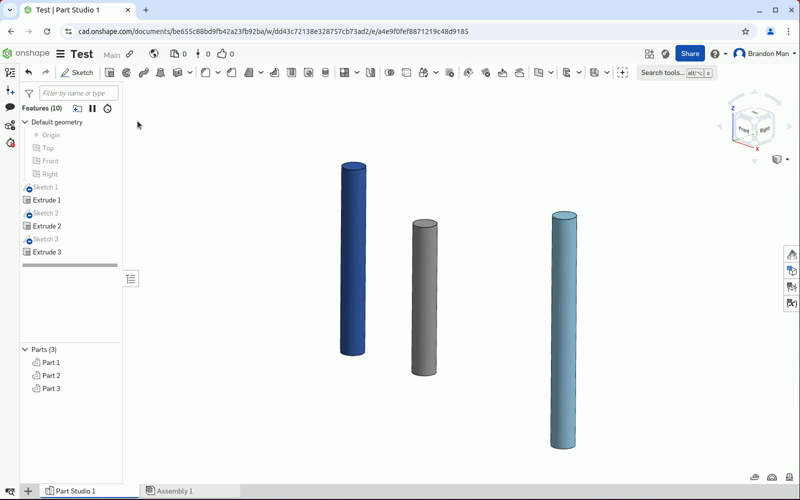
key(left, 3)
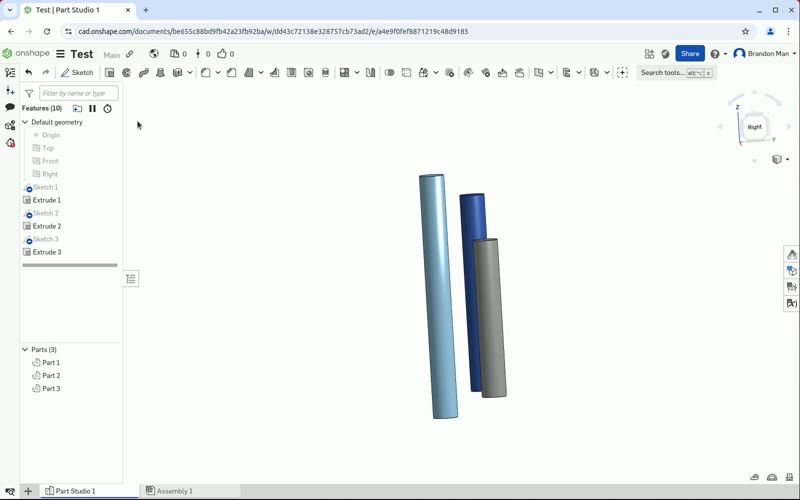
key(right, 3)
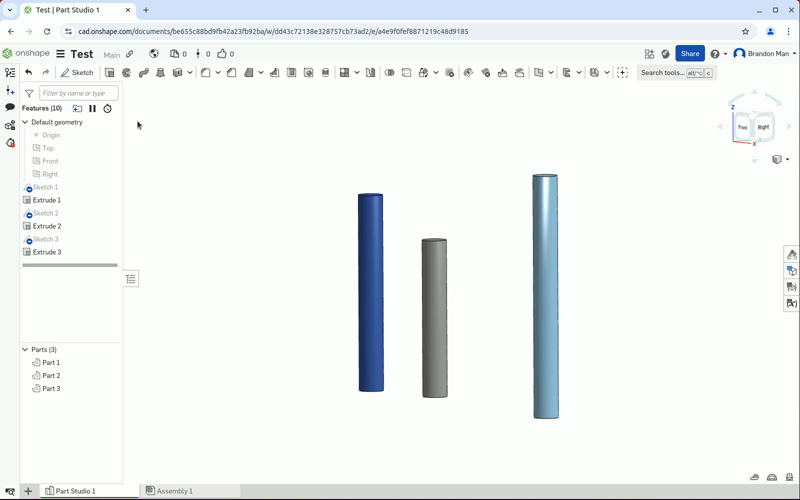
key(down, 3)
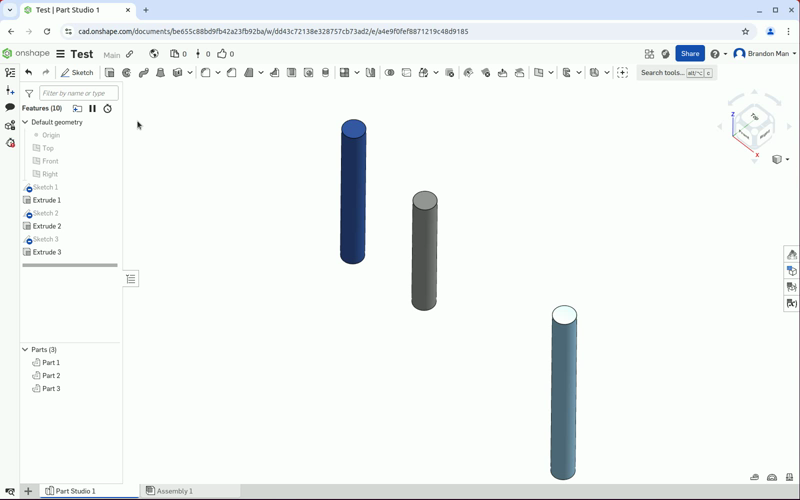
mouse_move(73, 189)
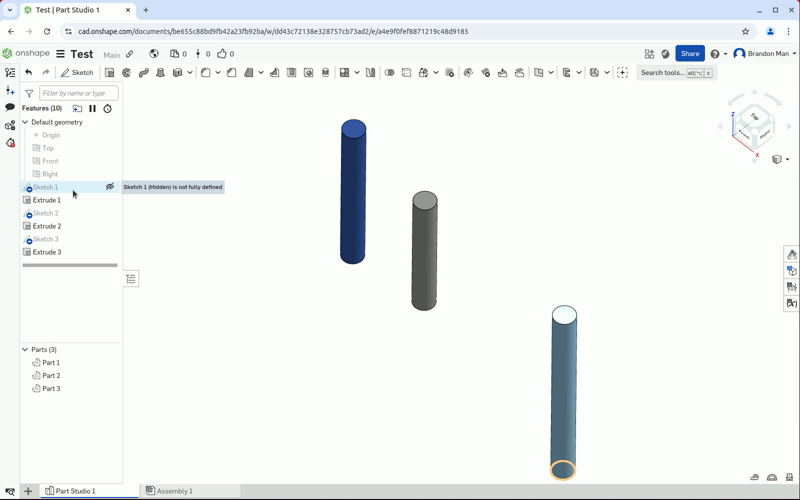
click(73, 189)